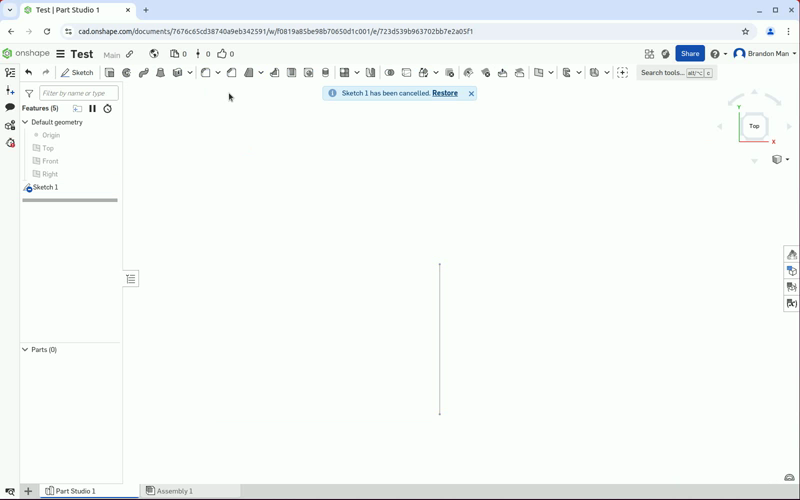
key(shift+h)
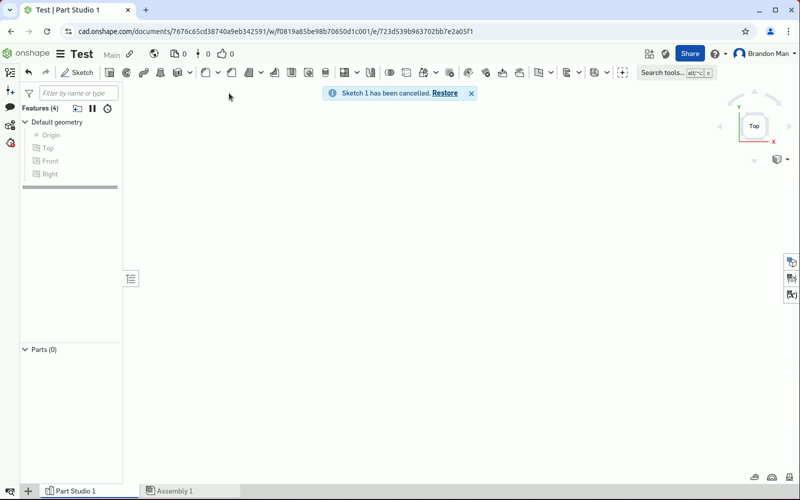
mouse_move(73, 352)
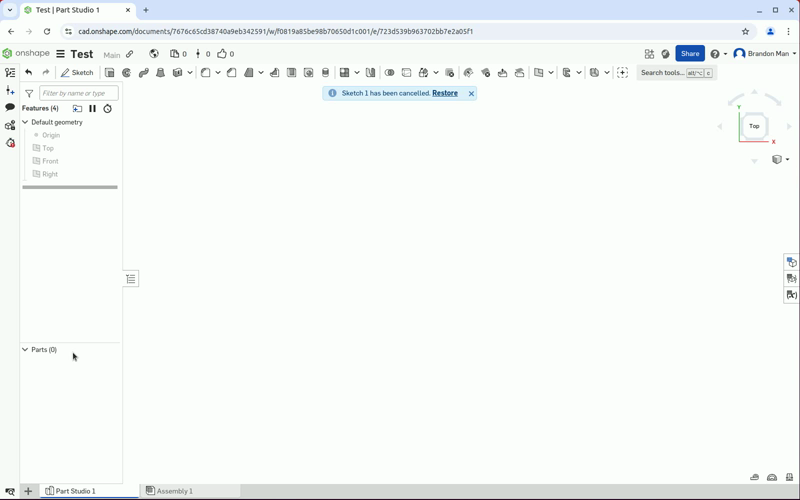
key(y)
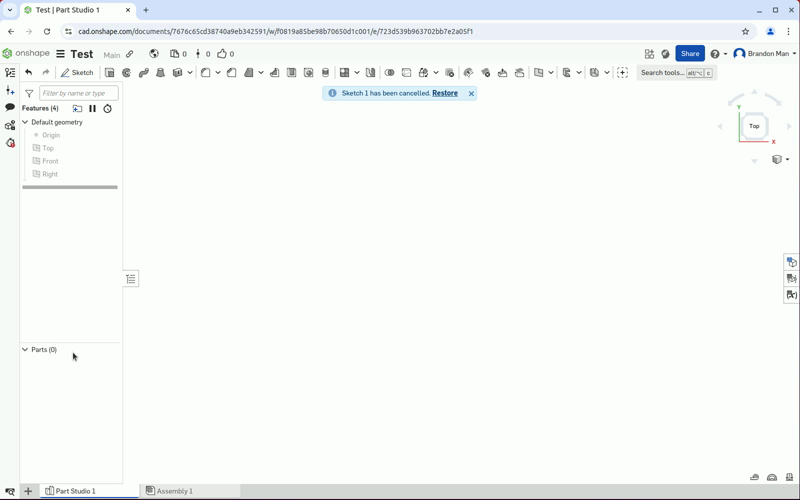
key(shift+p)
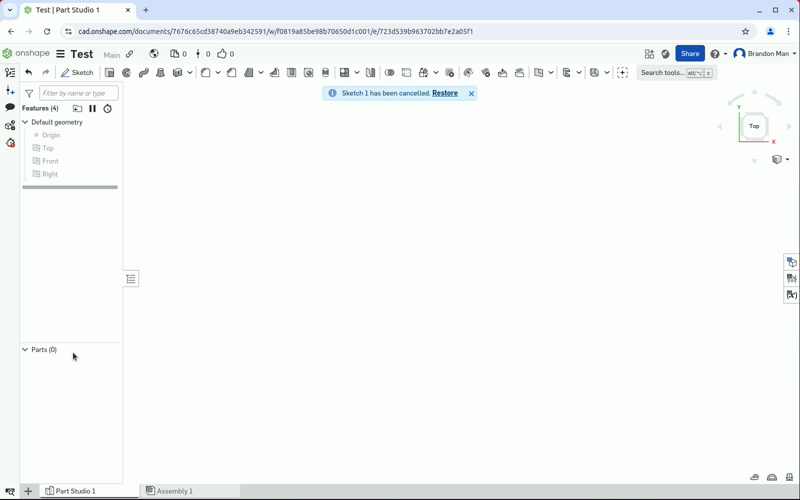
key(space)
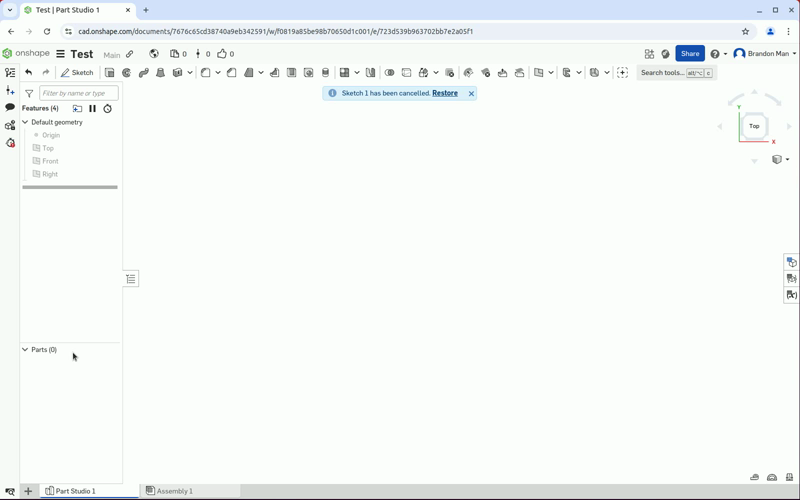
key_down(shift)
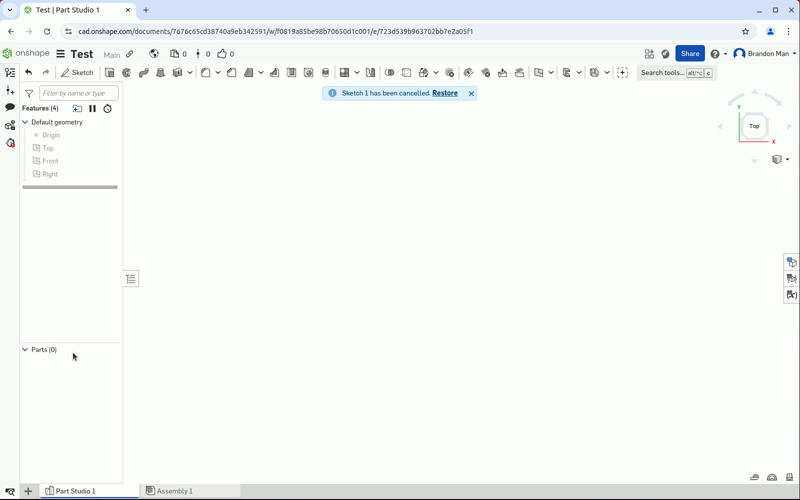
key(up)
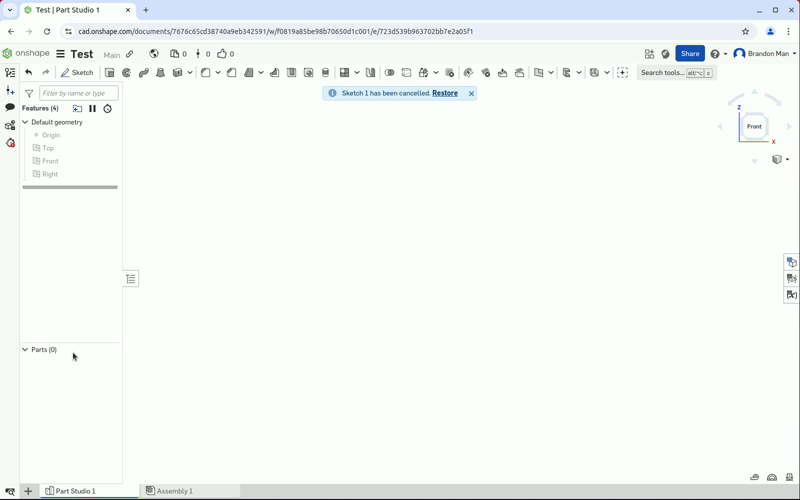
key_up(shift)
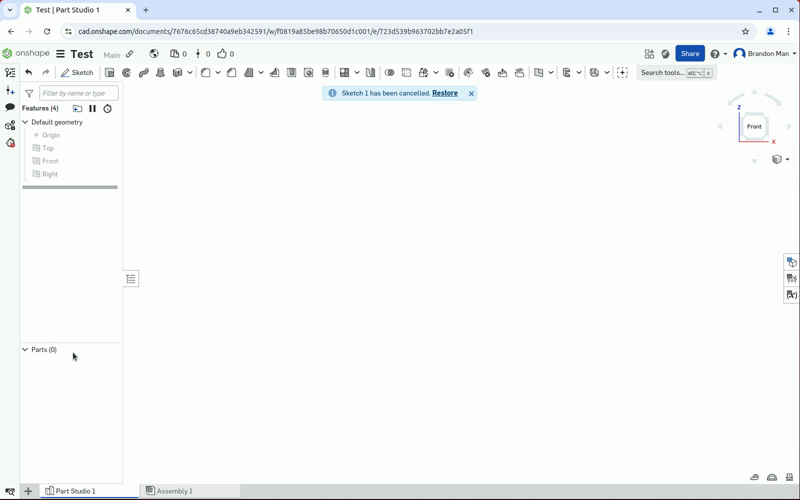
key(space)
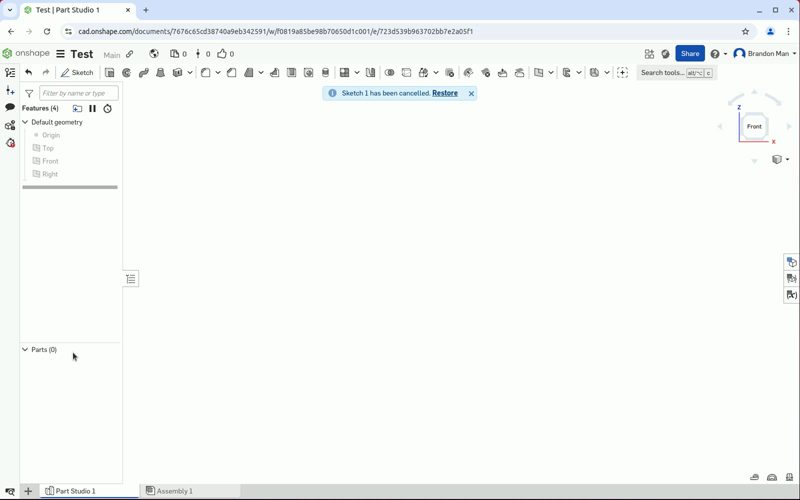
key_down(shift)
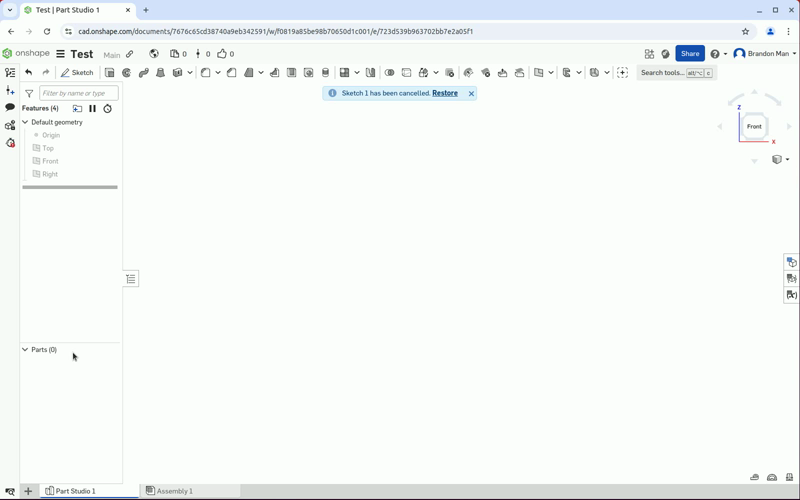
key(left)
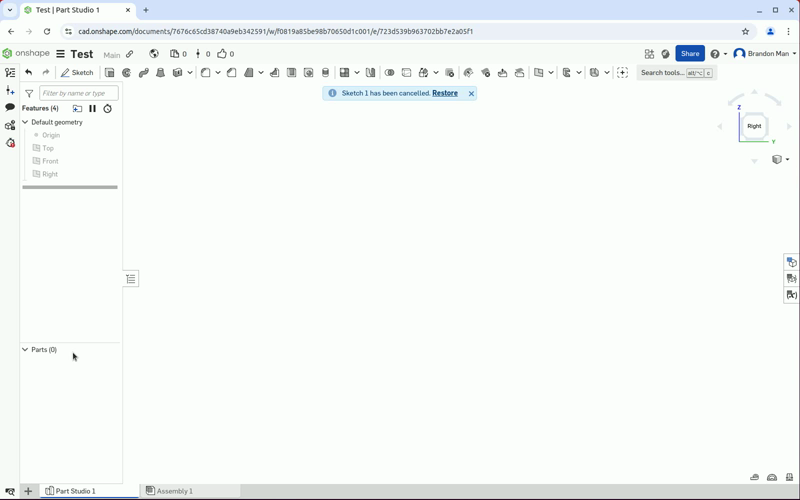
key_up(shift)
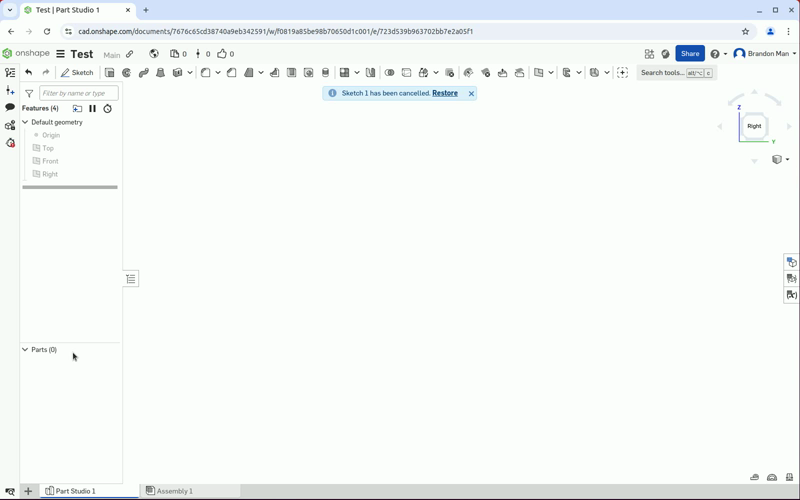
mouse_move(73, 352)
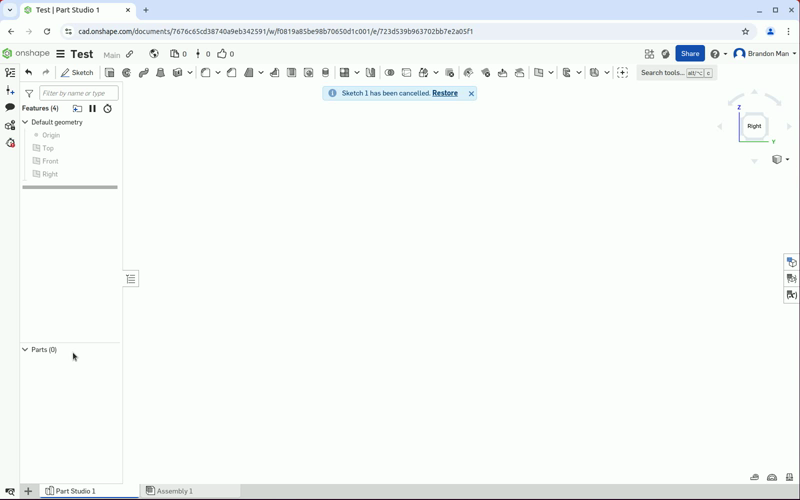
key(shift+y)
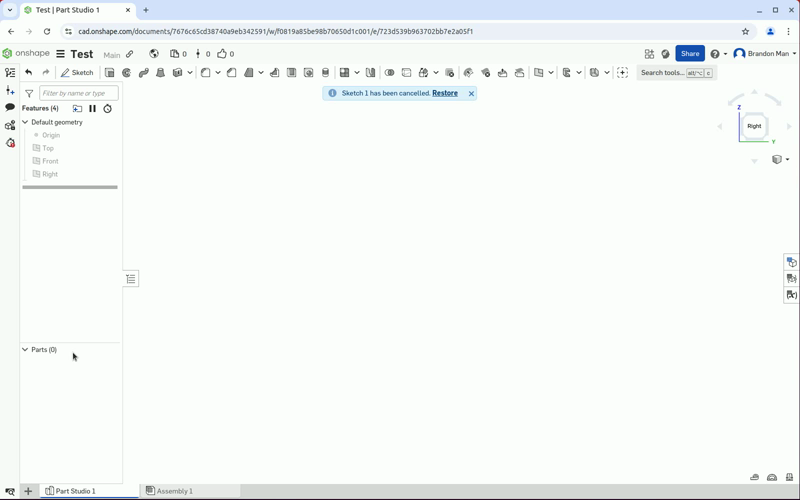
key(shift+s)
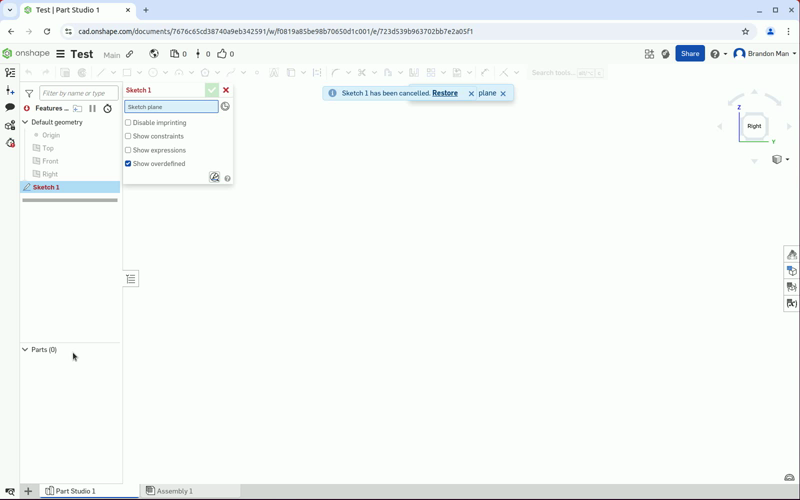
mouse_move(73, 176)
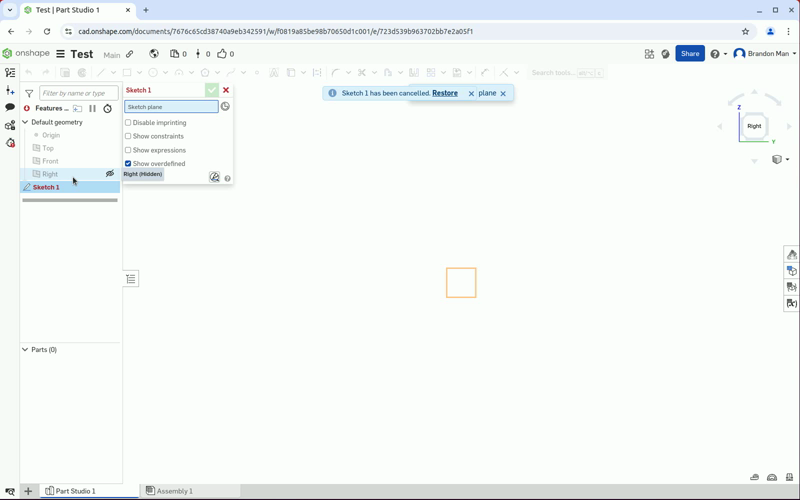
click(73, 176)
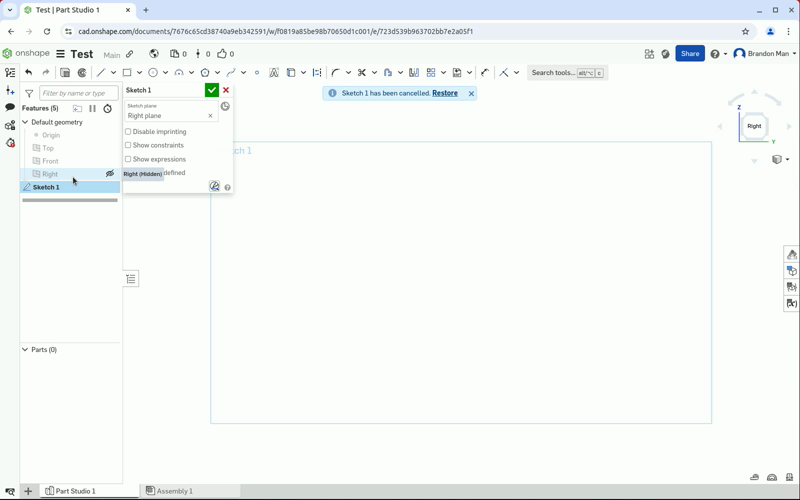
mouse_move(73, 352)
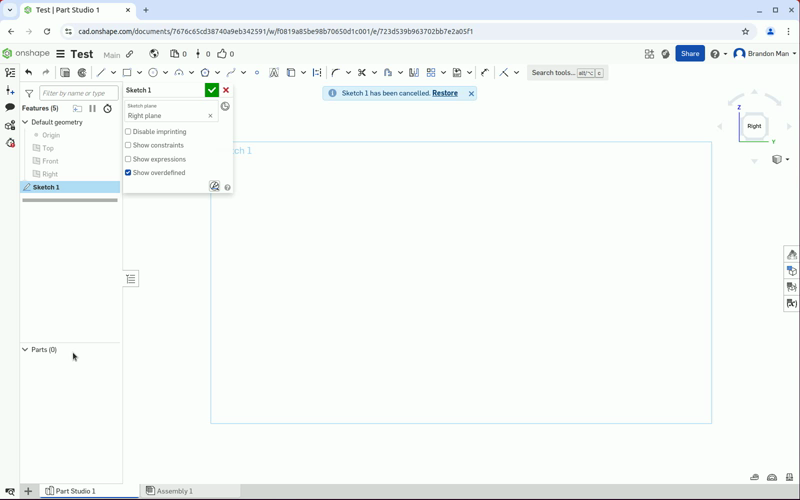
key(y)
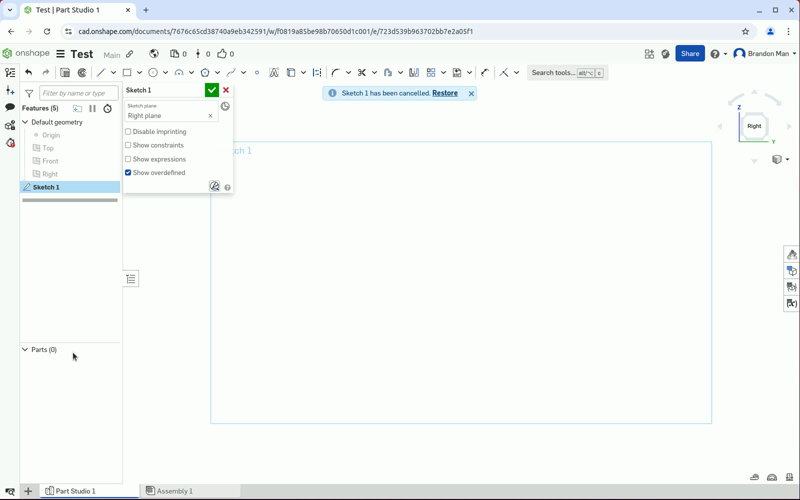
key(l)
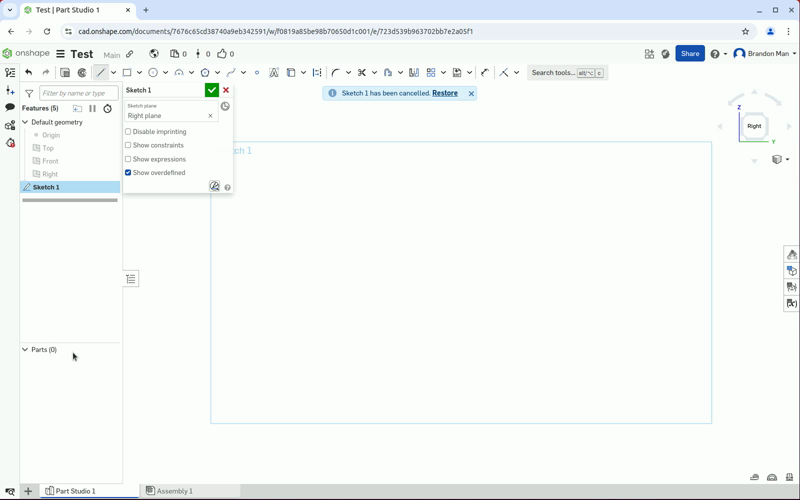
key_down(shift)
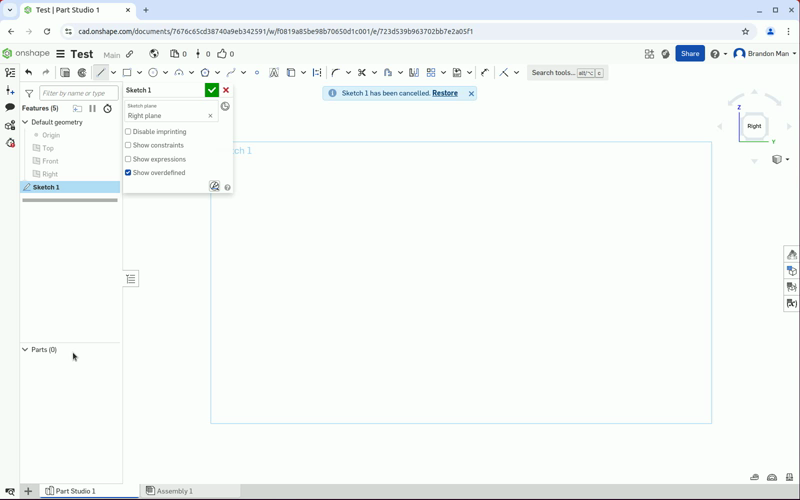
mouse_move(413, 308)
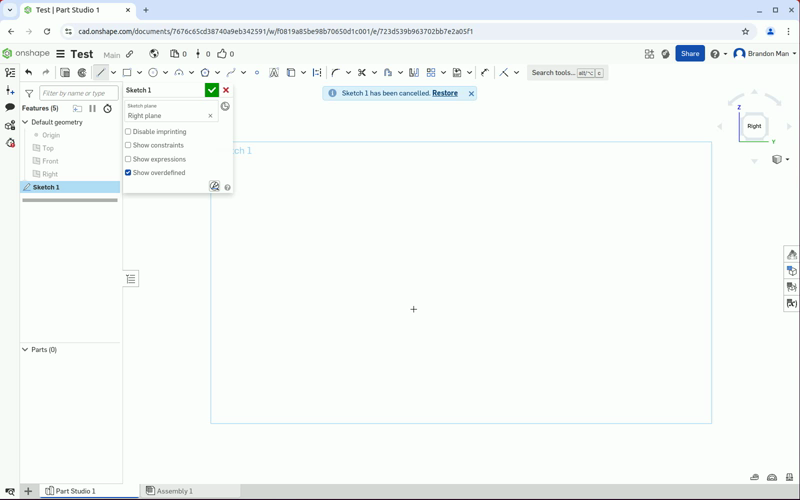
click(413, 308)
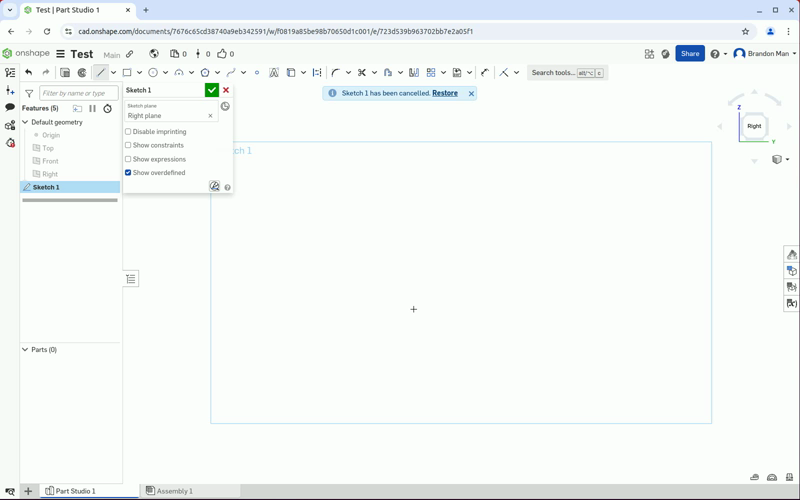
key_up(shift)
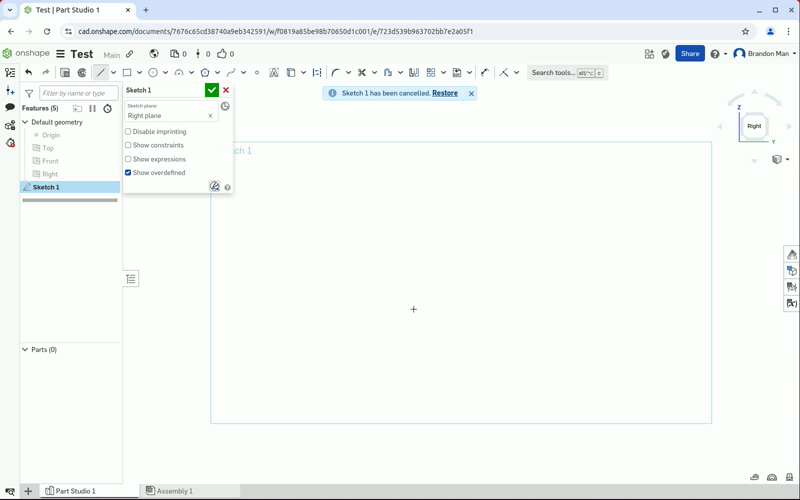
key_down(shift)
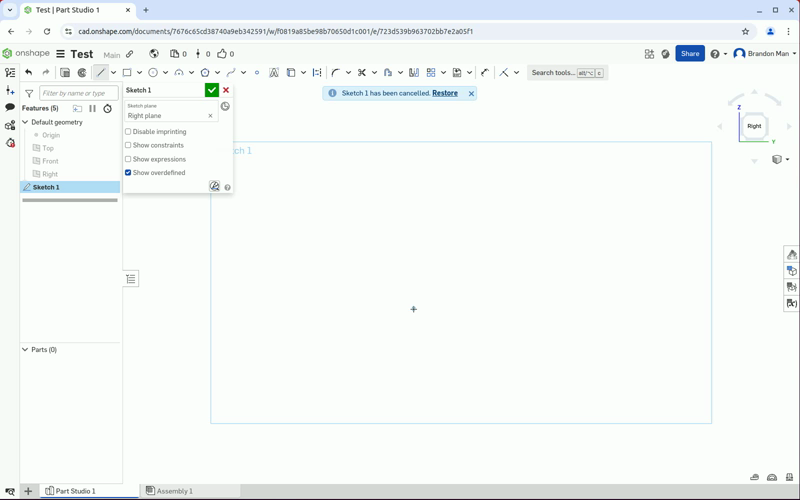
mouse_move(444, 308)
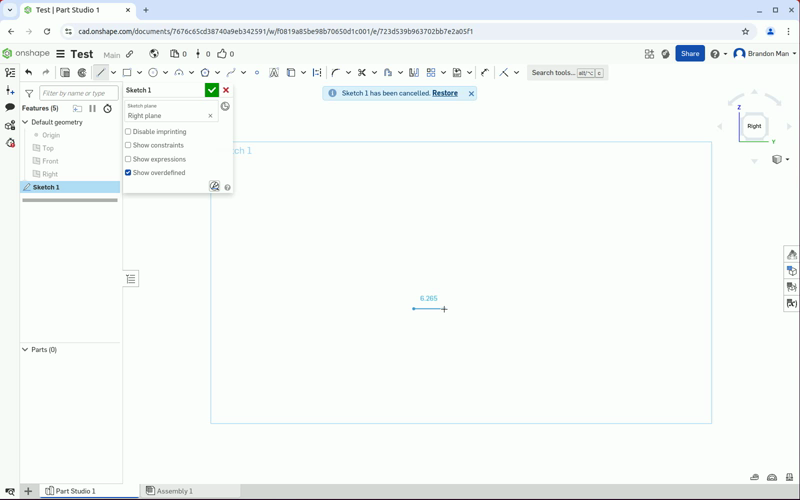
mouse_move(460, 308)
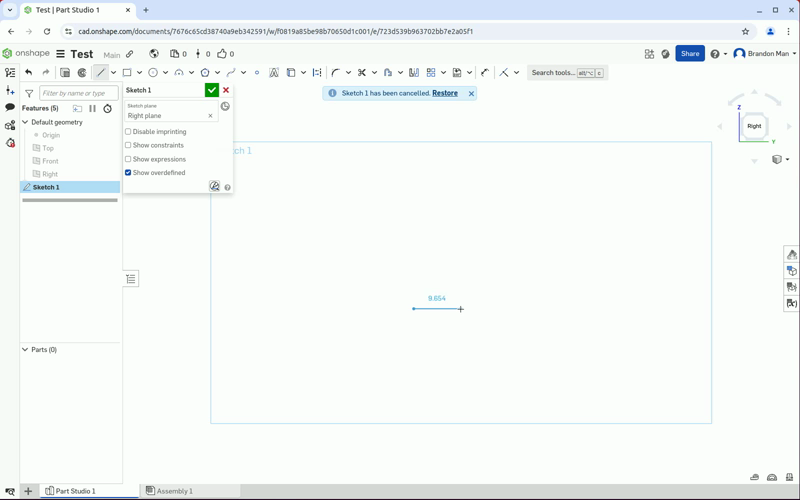
click(460, 308)
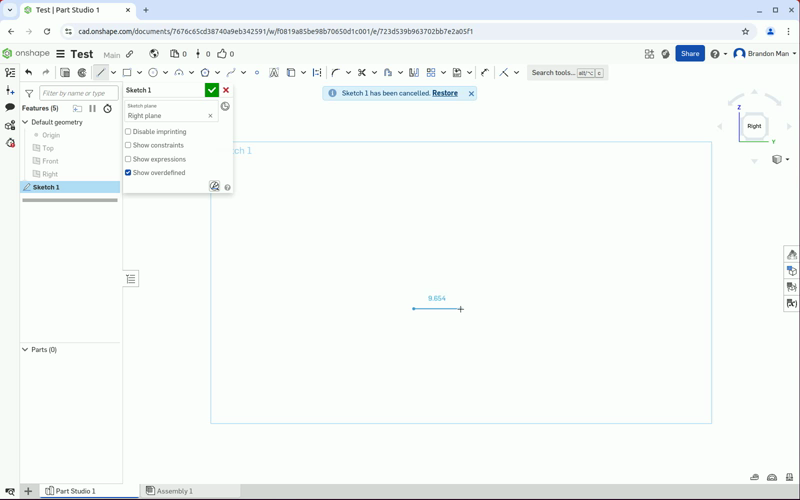
key_up(shift)
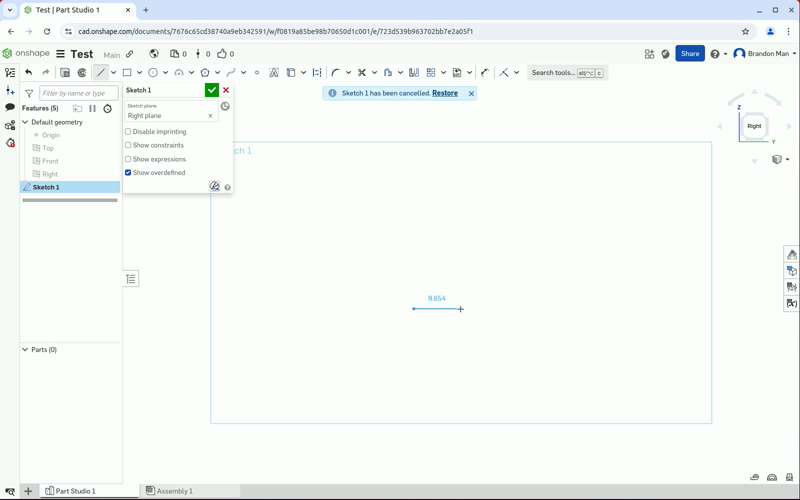
key_down(shift)
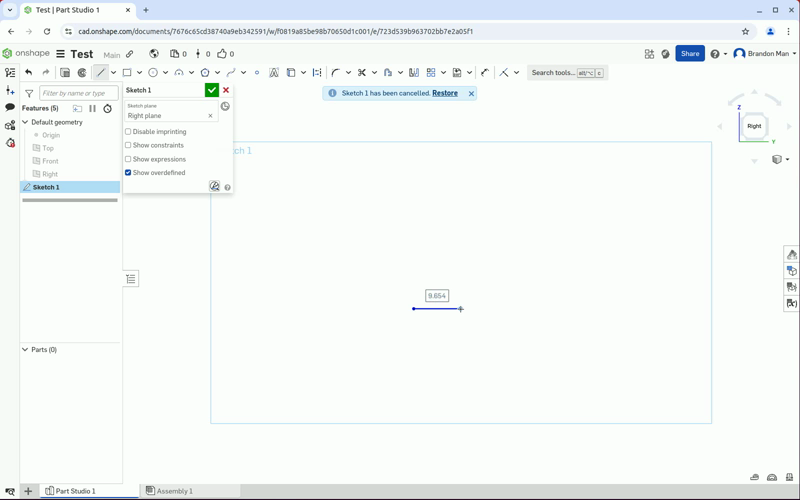
mouse_move(517, 219)
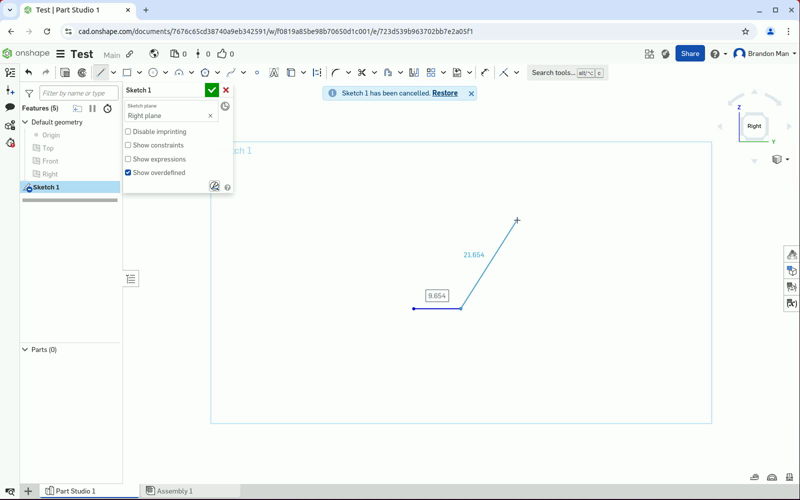
click(517, 219)
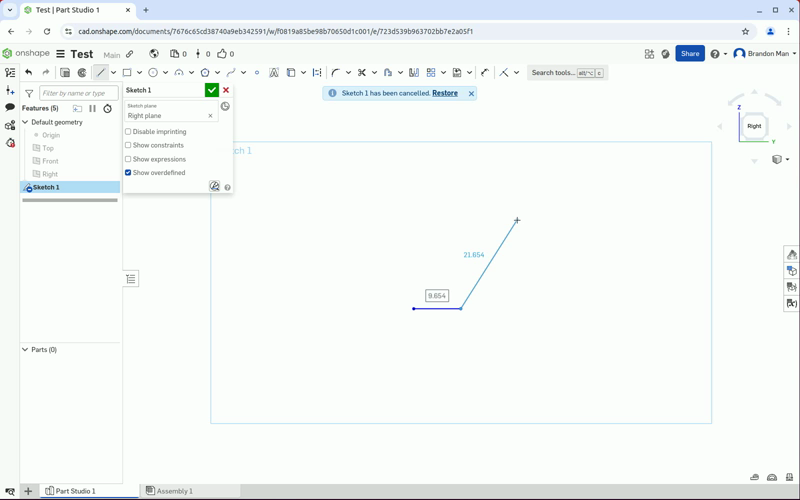
key_up(shift)
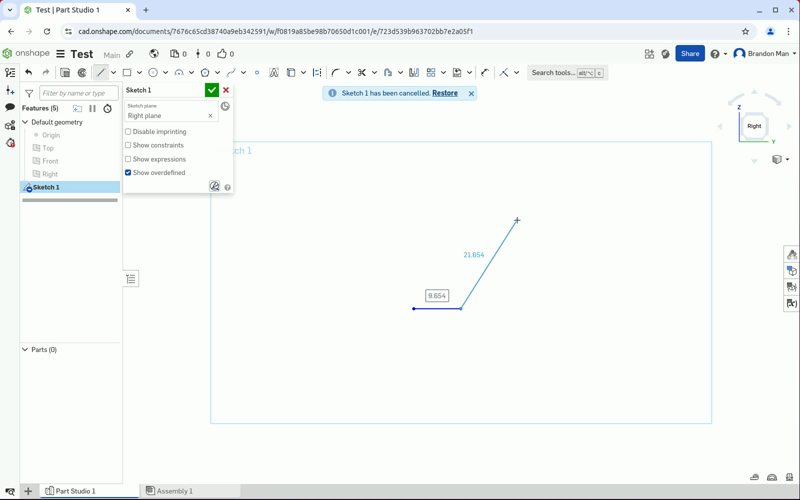
key_down(shift)
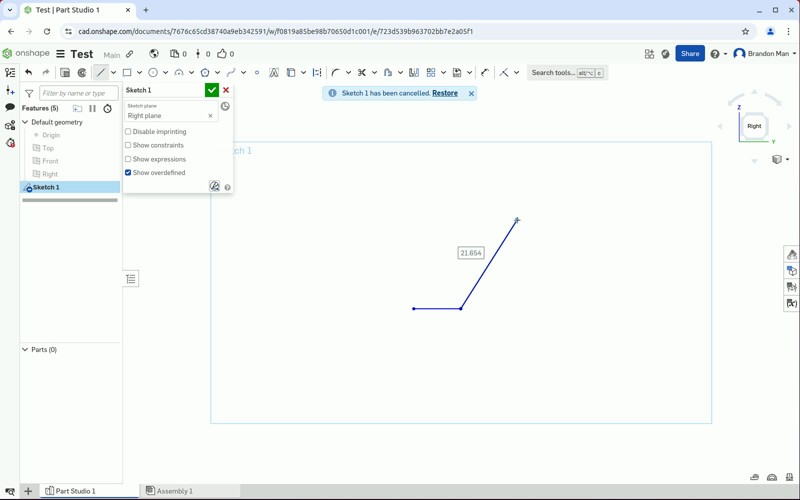
mouse_move(547, 219)
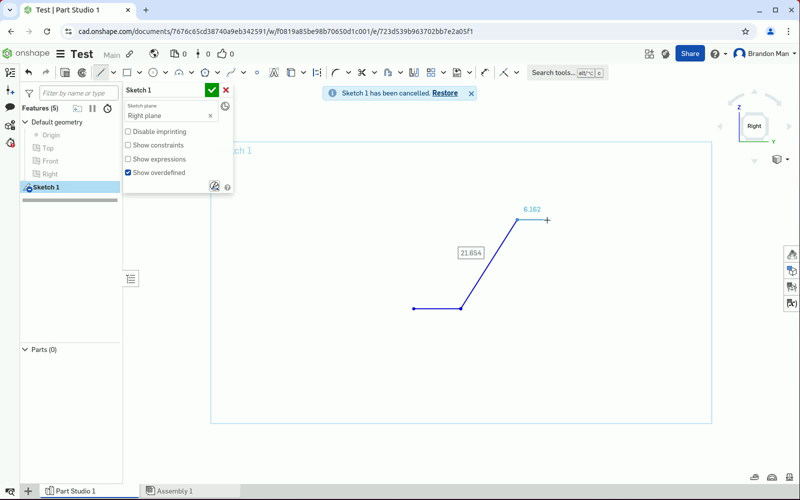
mouse_move(501, 219)
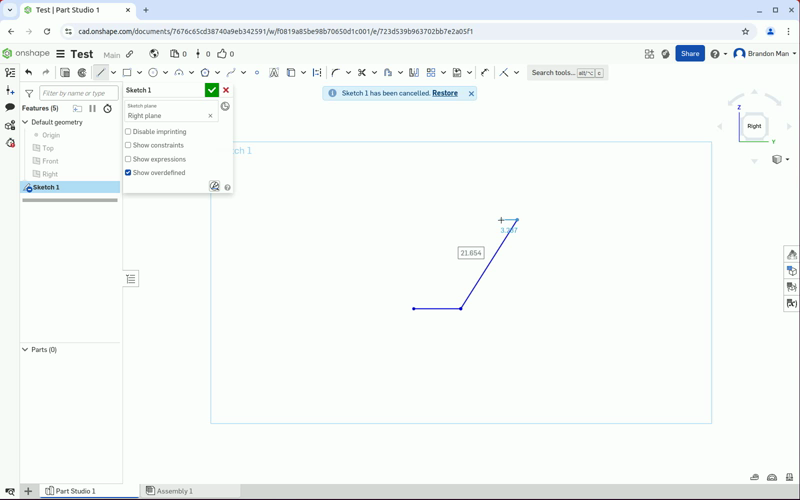
click(501, 219)
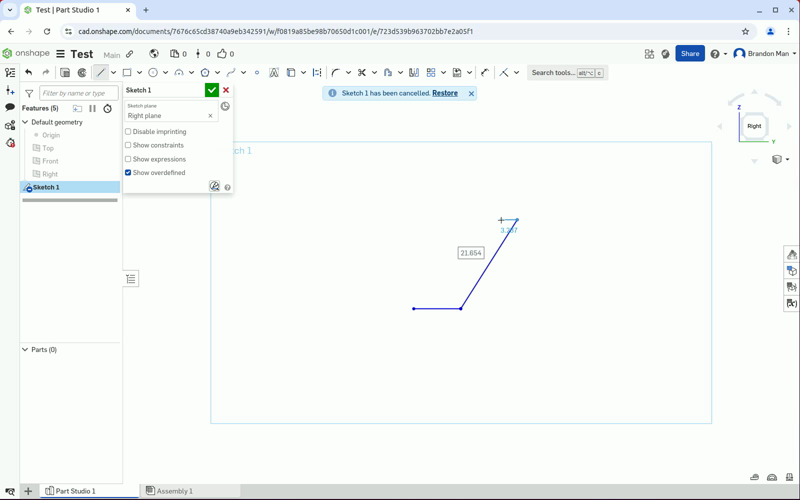
key_up(shift)
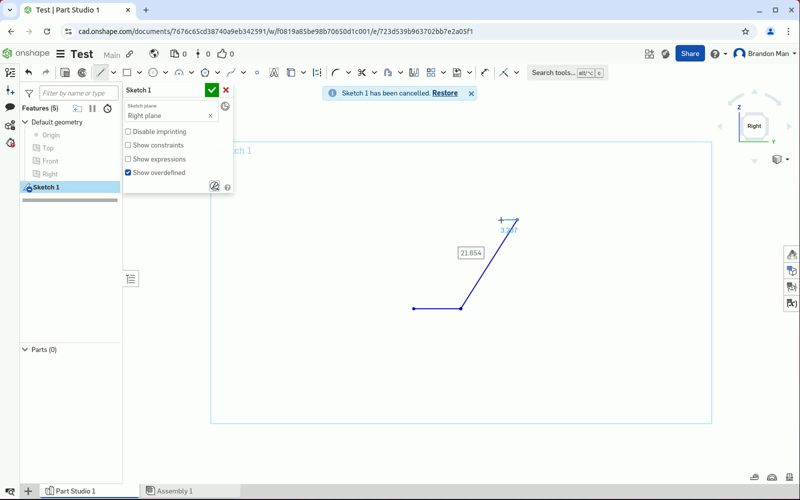
key_down(shift)
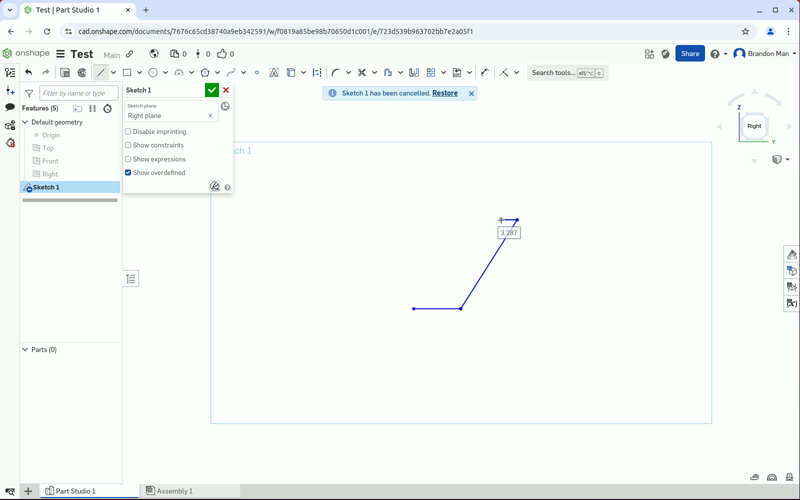
mouse_move(460, 282)
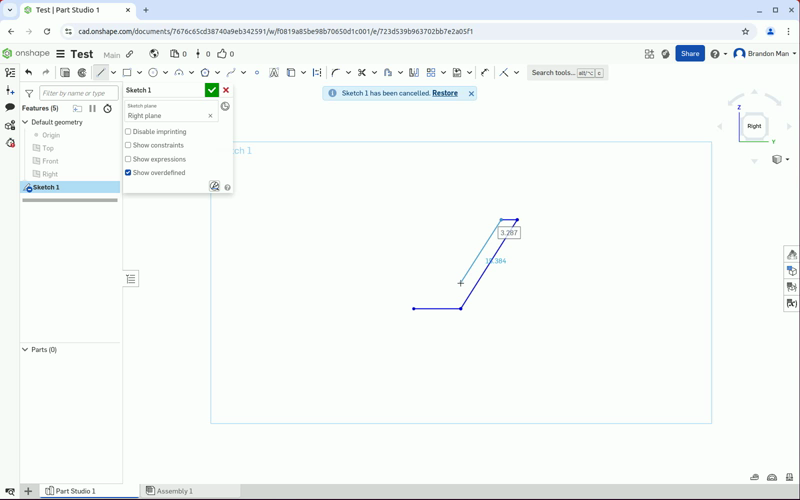
click(460, 282)
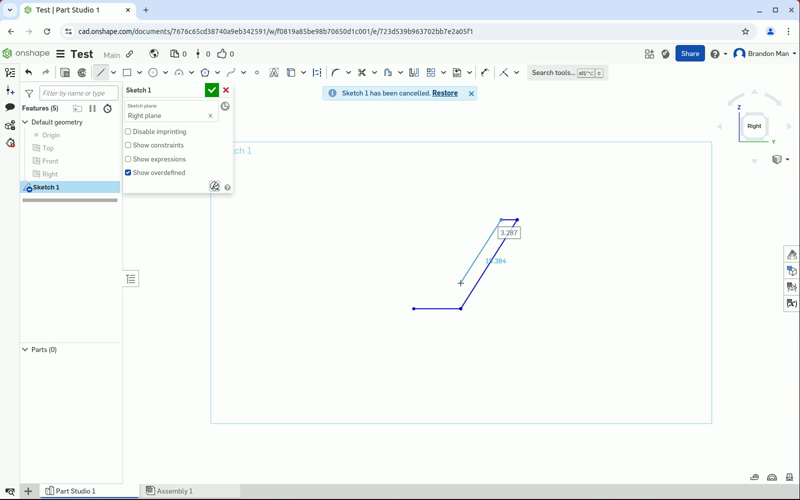
key_up(shift)
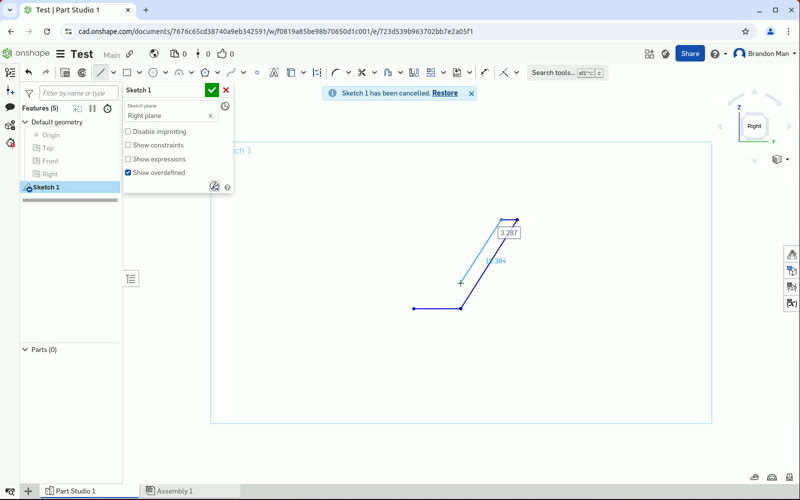
key_down(shift)
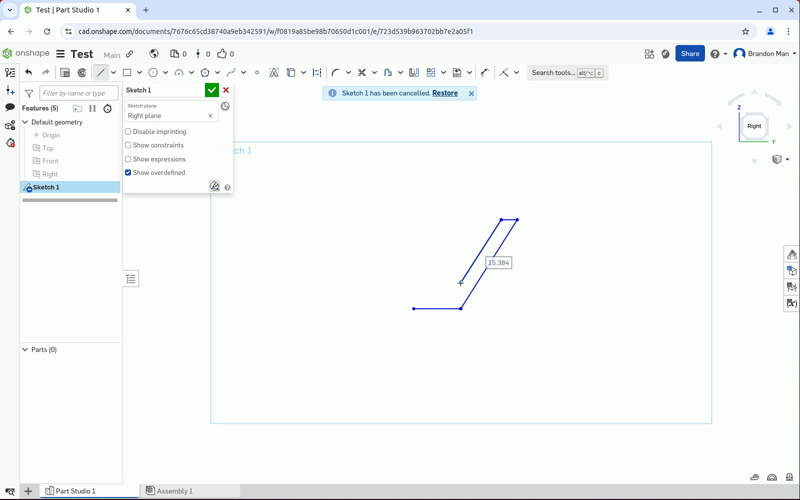
mouse_move(490, 282)
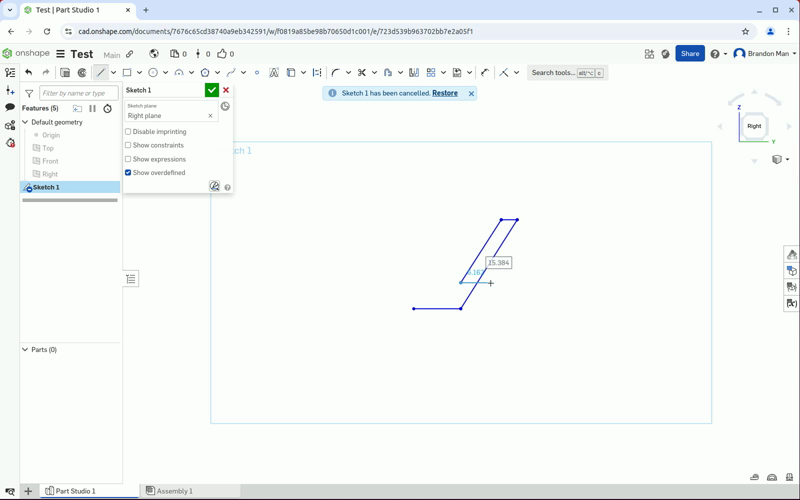
mouse_move(455, 295)
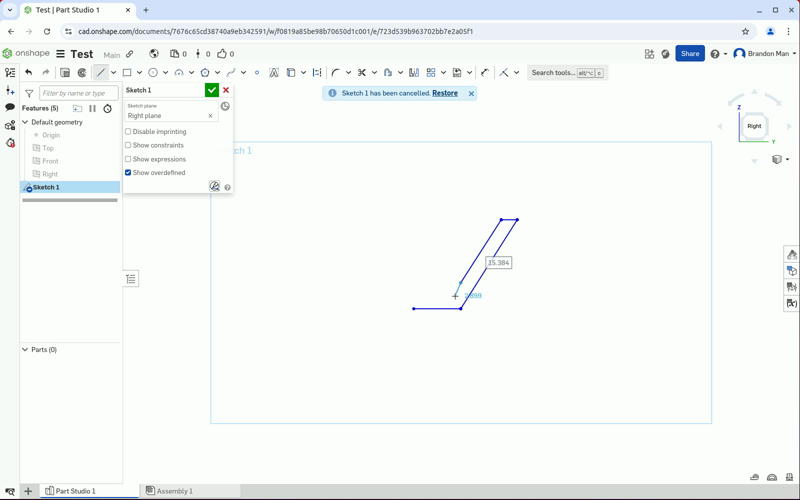
click(455, 295)
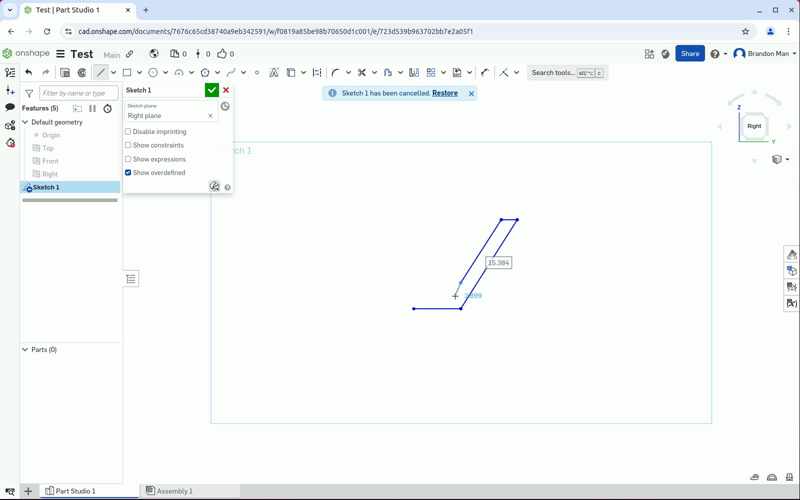
key_up(shift)
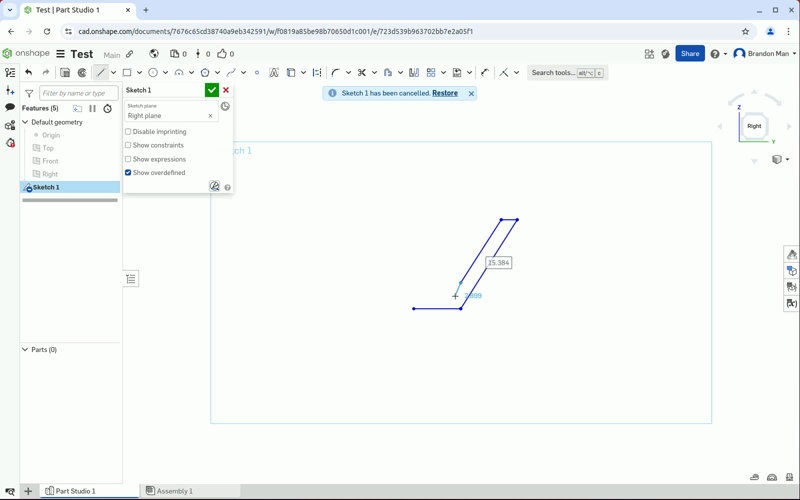
key_down(shift)
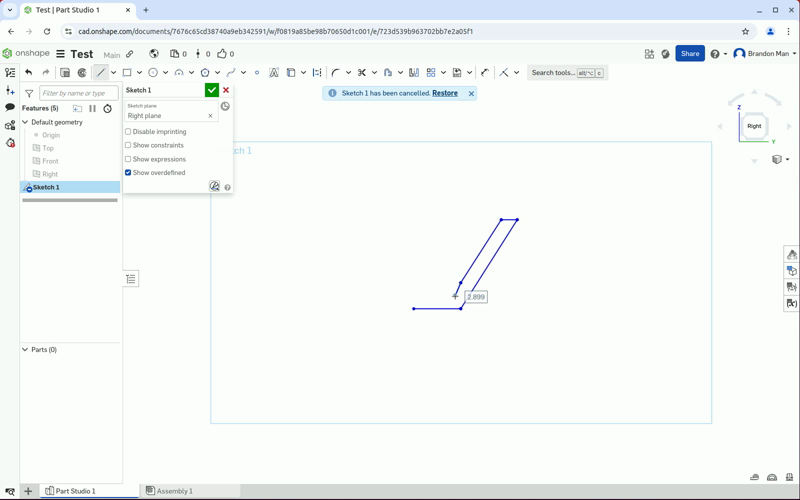
mouse_move(485, 295)
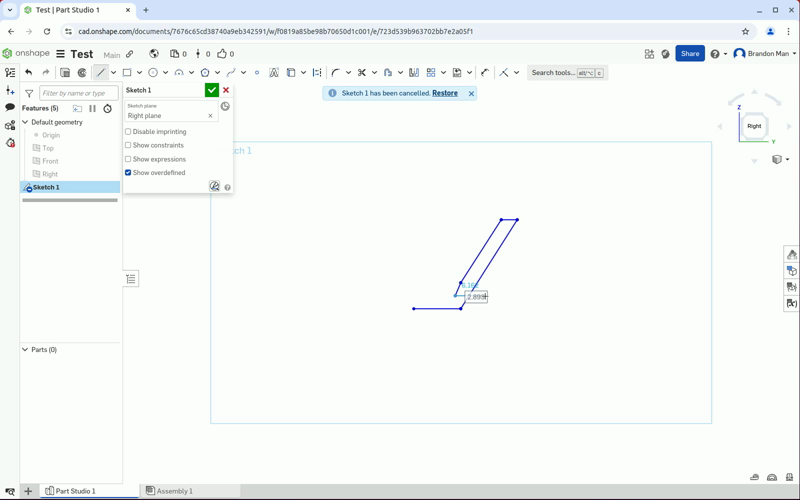
mouse_move(426, 295)
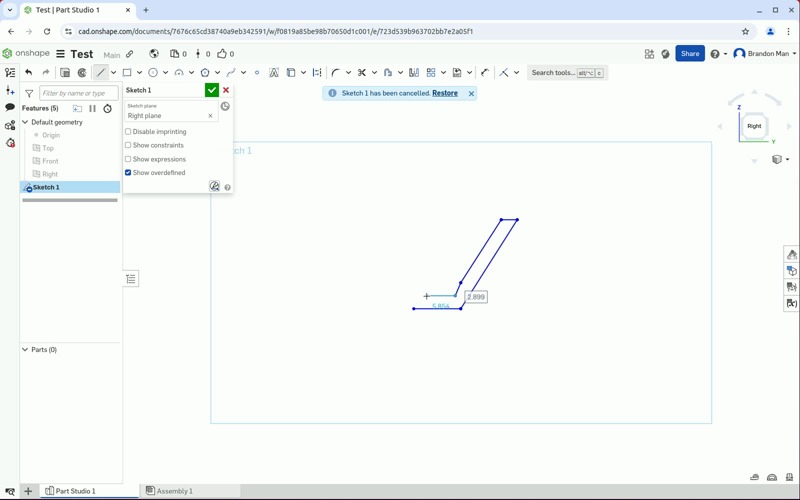
click(426, 295)
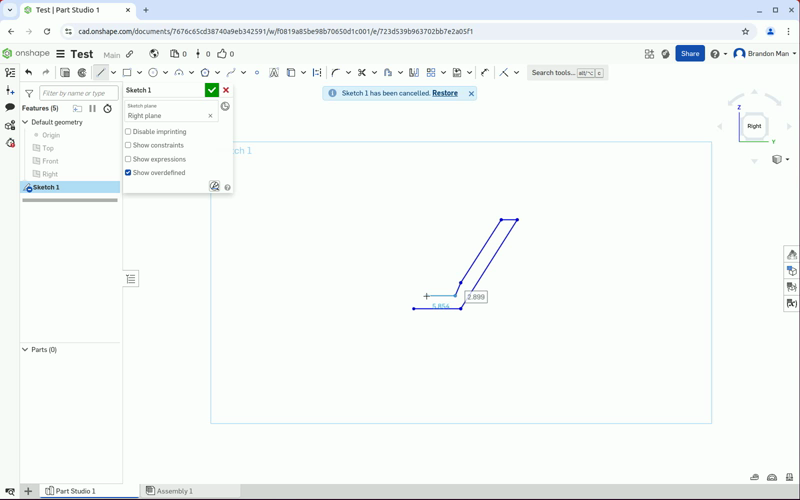
key_up(shift)
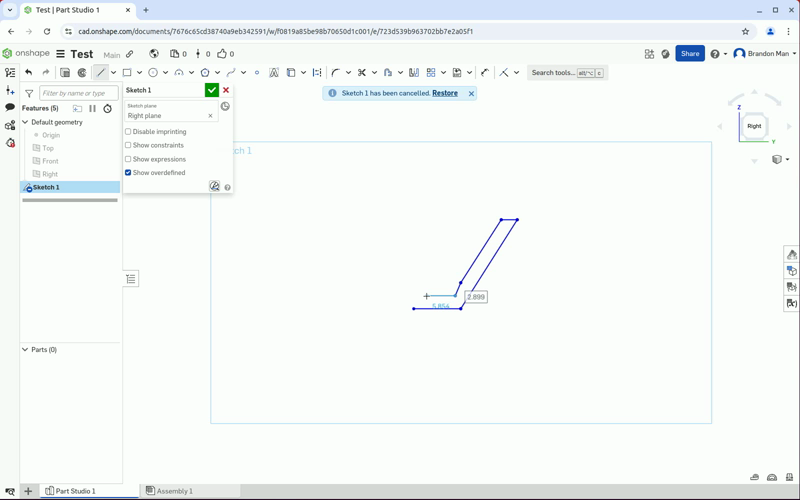
key_down(shift)
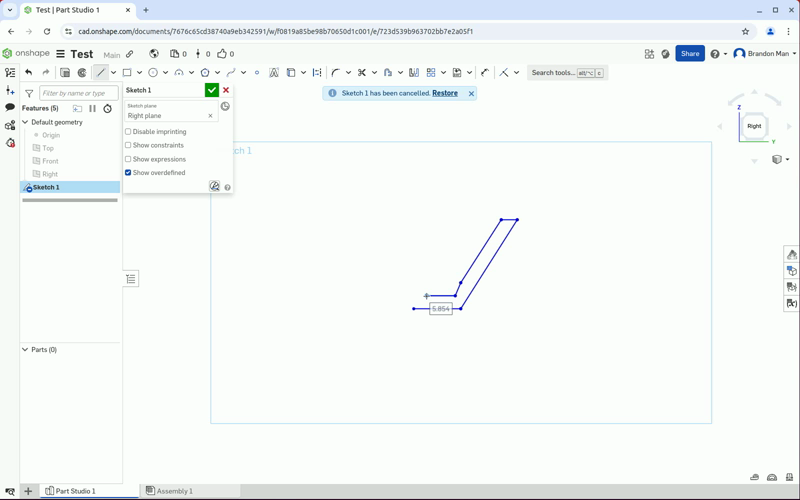
mouse_move(456, 295)
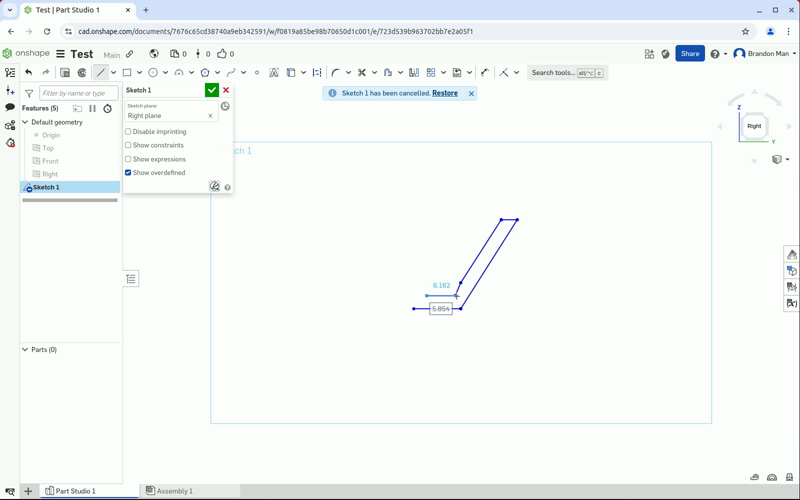
mouse_move(421, 289)
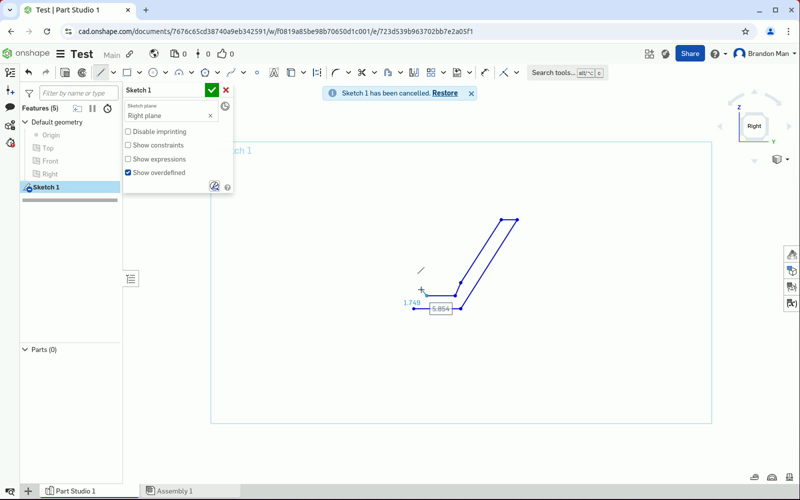
click(421, 289)
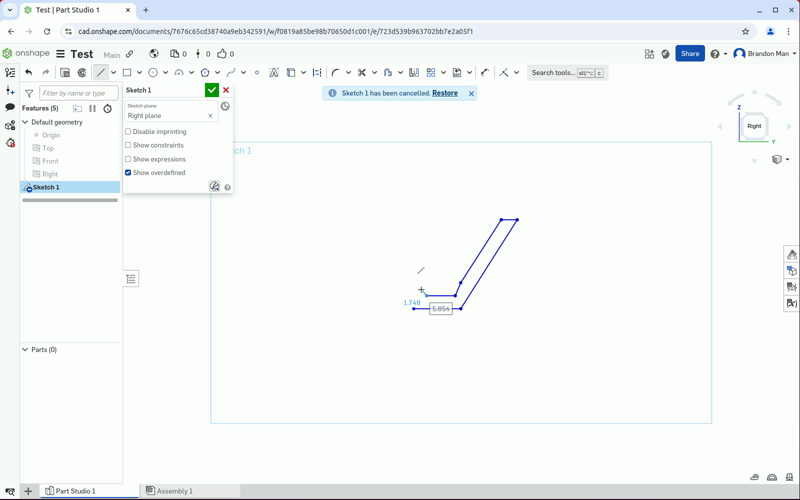
key_up(shift)
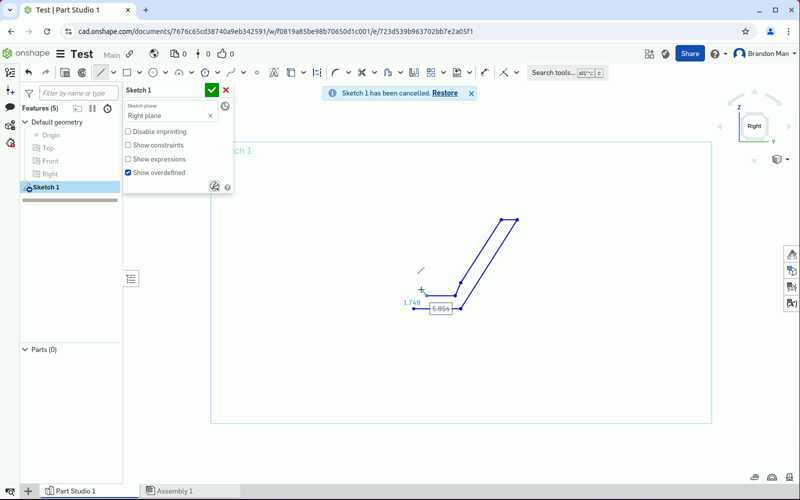
key_down(shift)
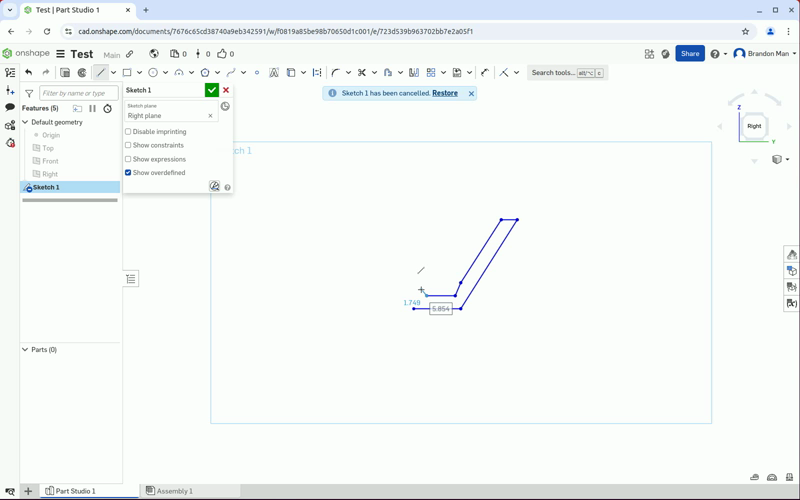
mouse_move(451, 289)
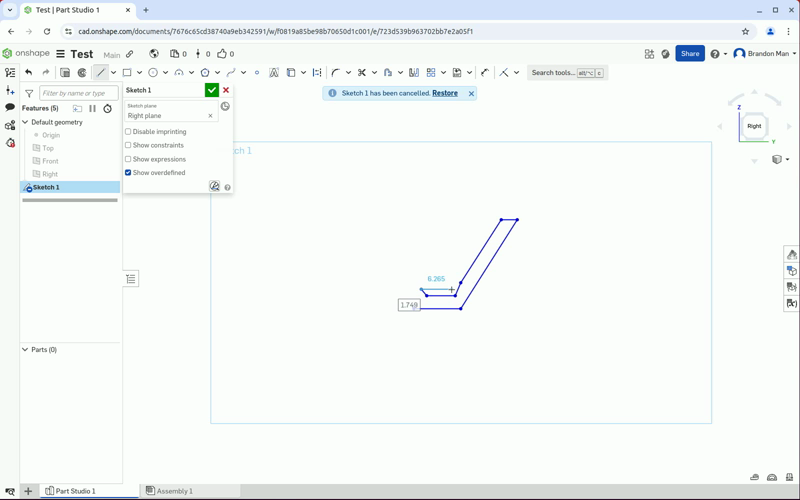
mouse_move(413, 289)
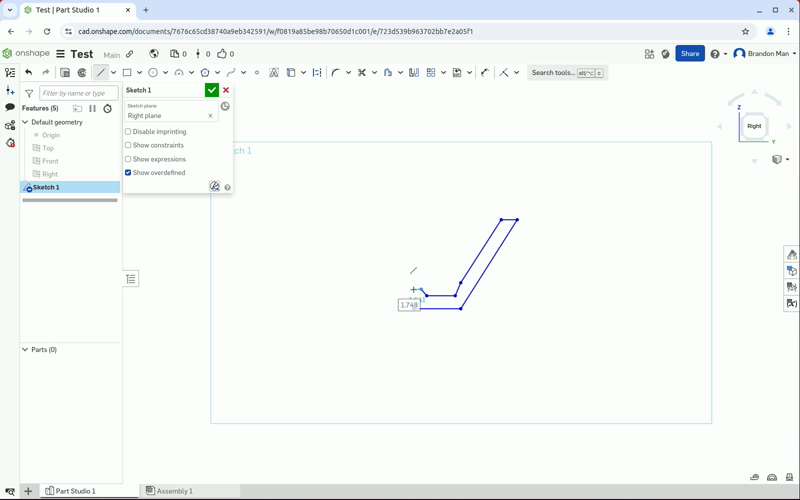
click(413, 289)
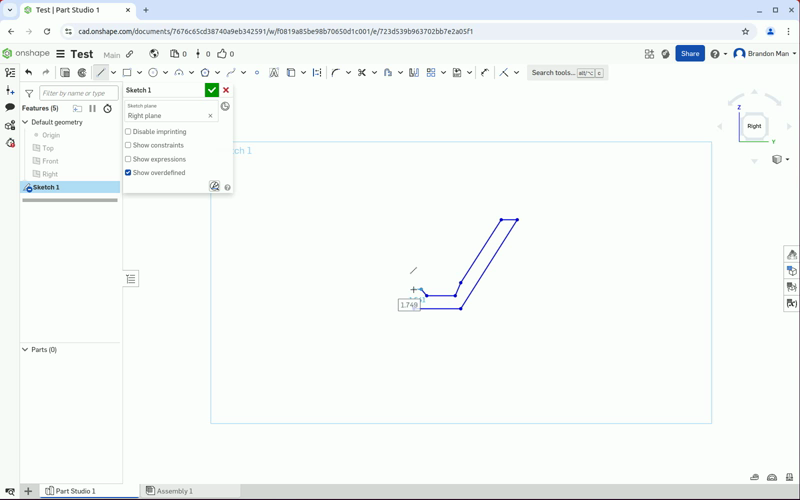
key_up(shift)
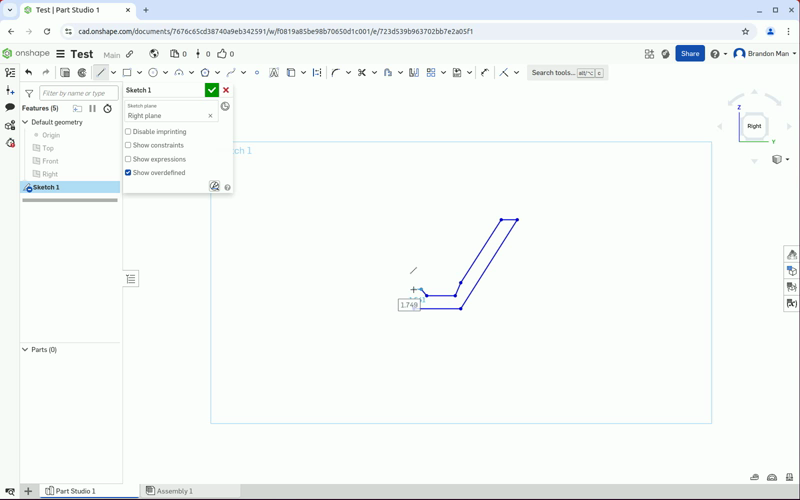
mouse_move(444, 289)
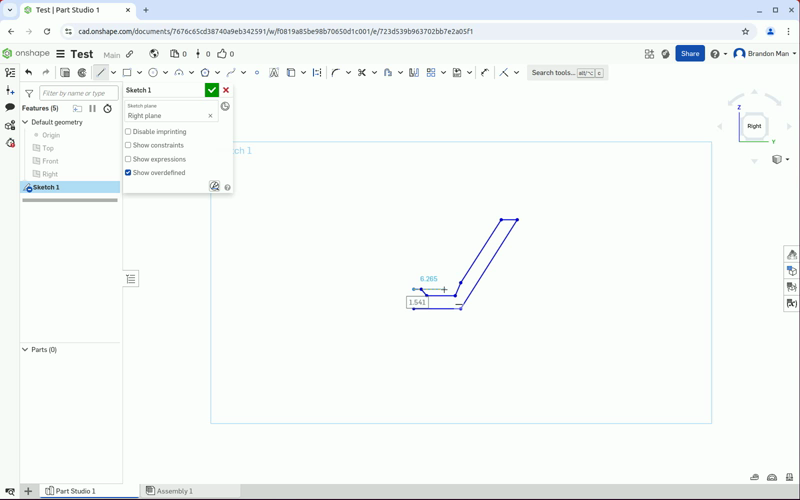
key_down(shift)
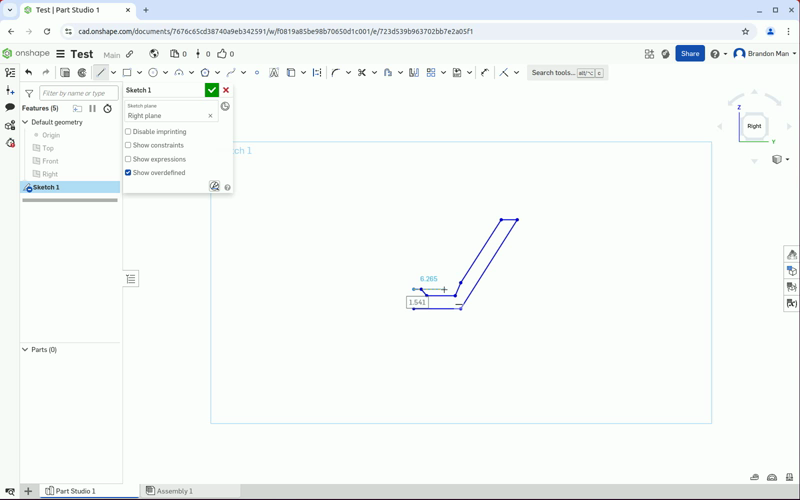
mouse_move(413, 308)
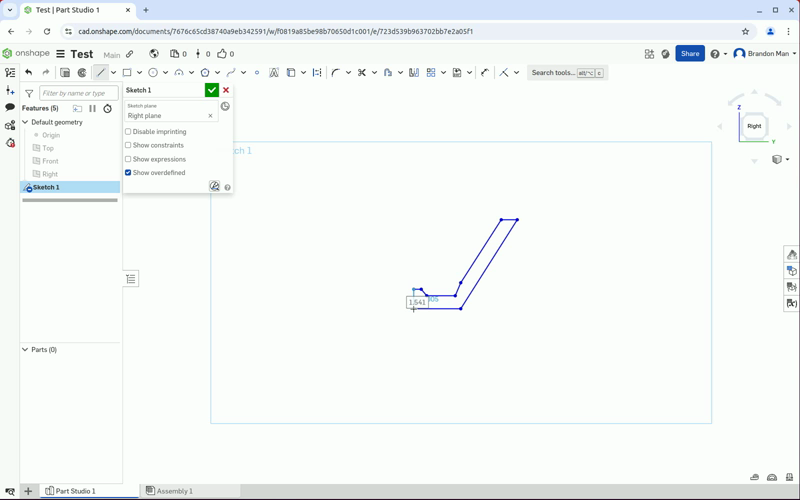
key_up(shift)
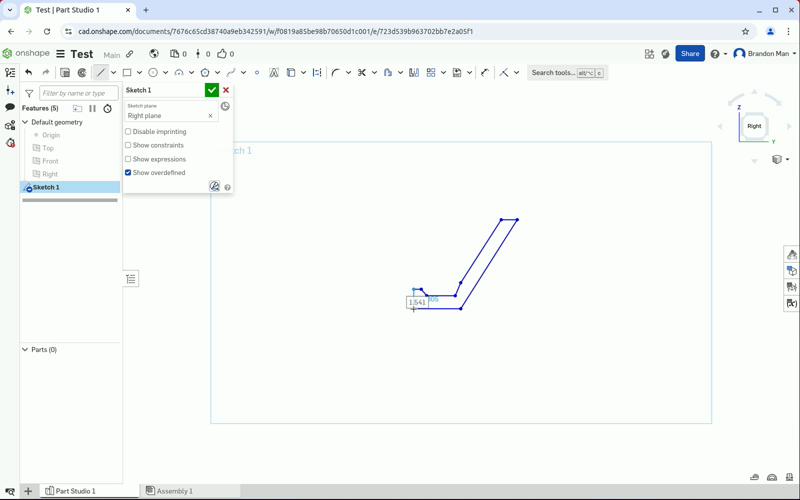
click(413, 308)
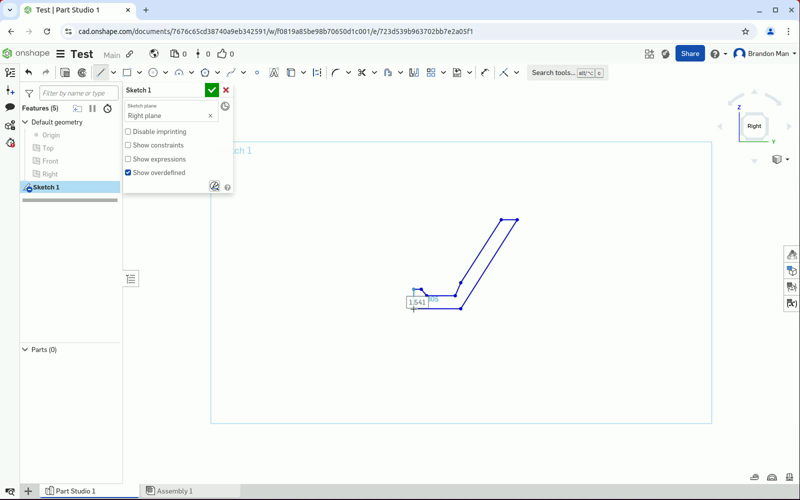
key(esc)
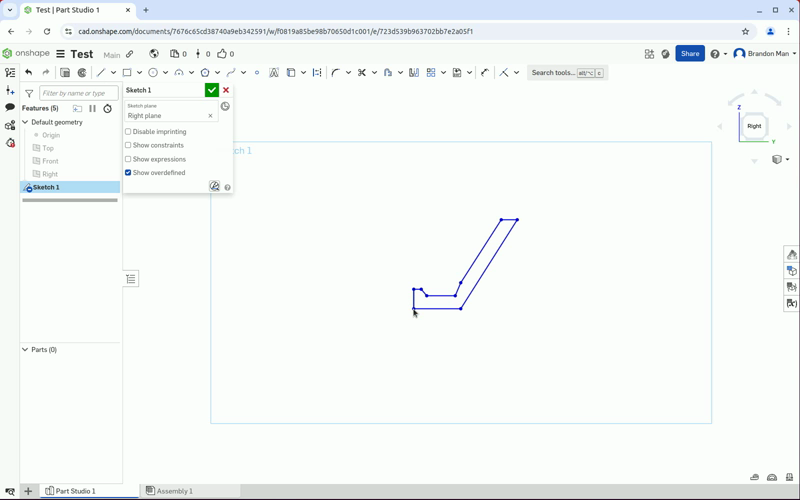
mouse_move(444, 298)
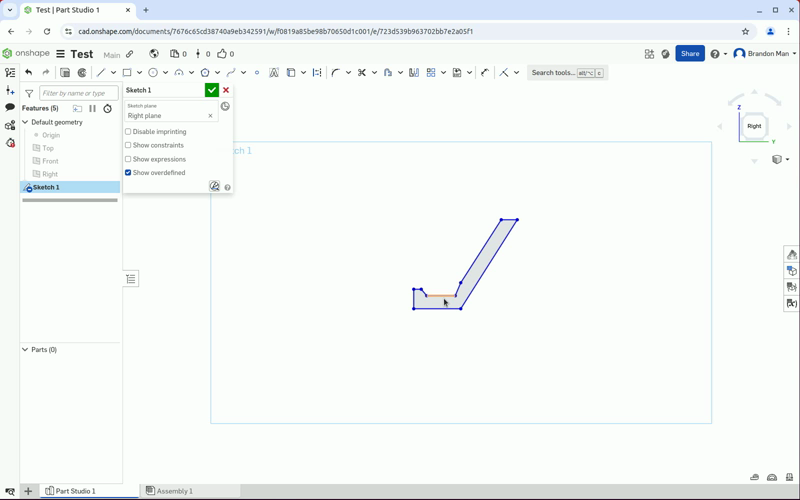
click(444, 298)
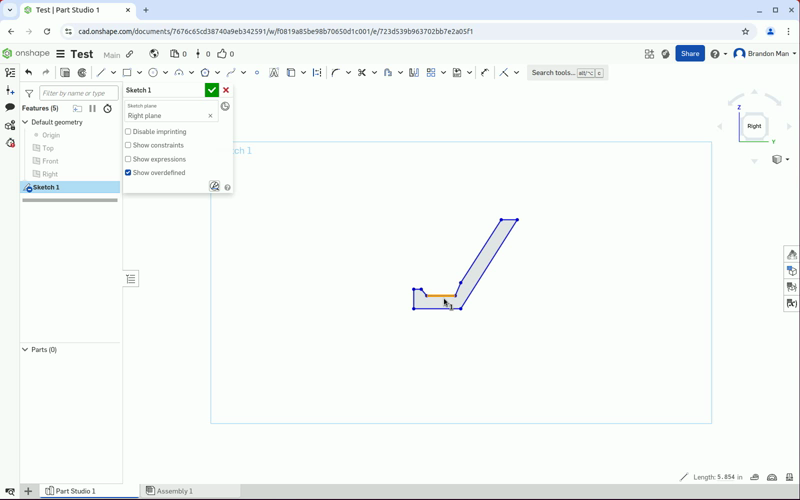
mouse_move(73, 352)
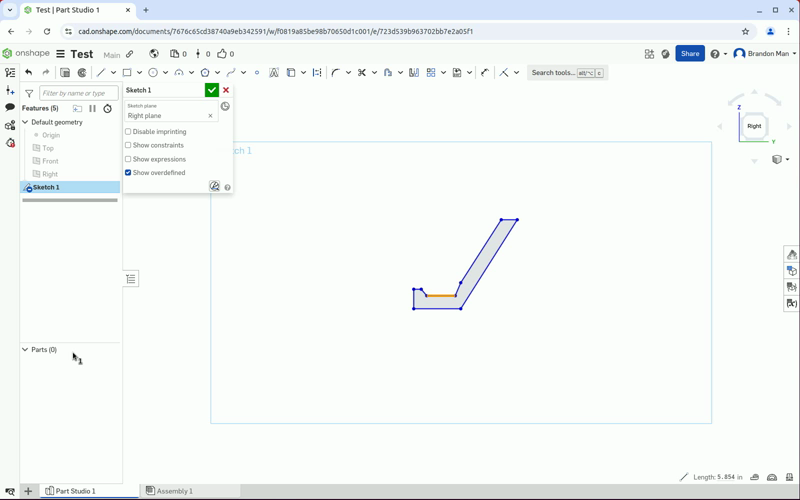
key(shift+y)
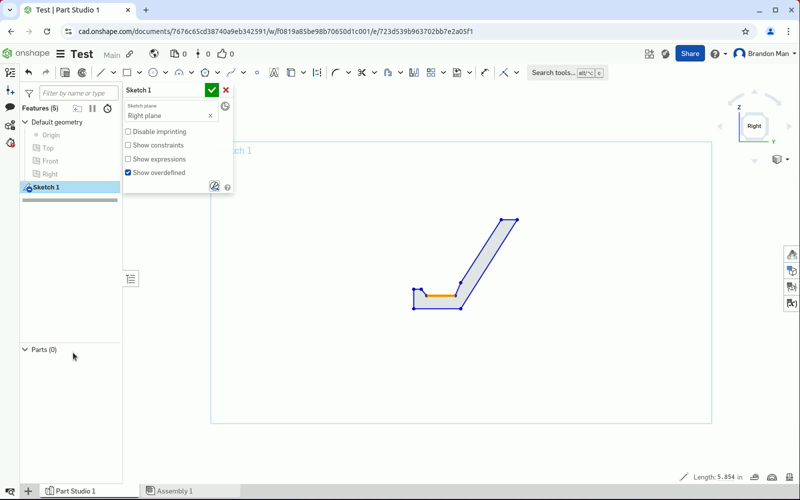
key(shift+e)
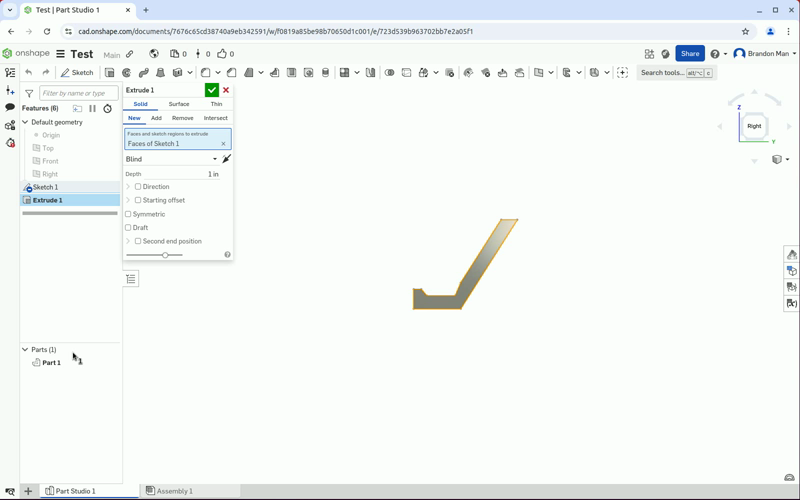
mouse_move(143, 106)
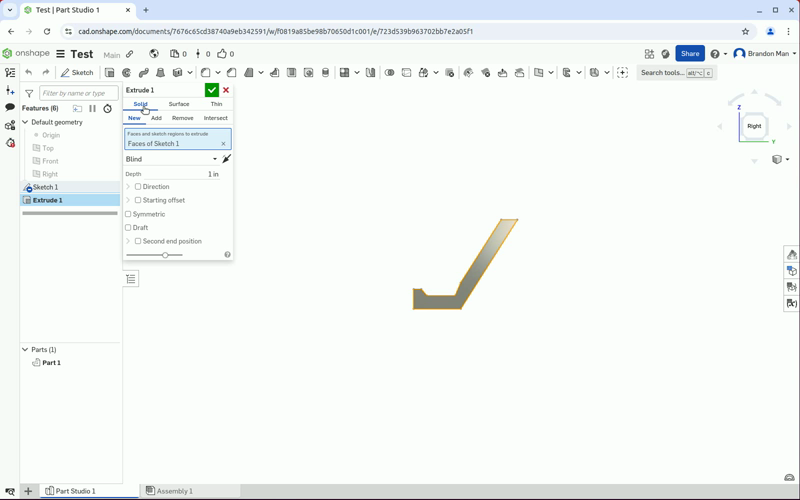
click(143, 106)
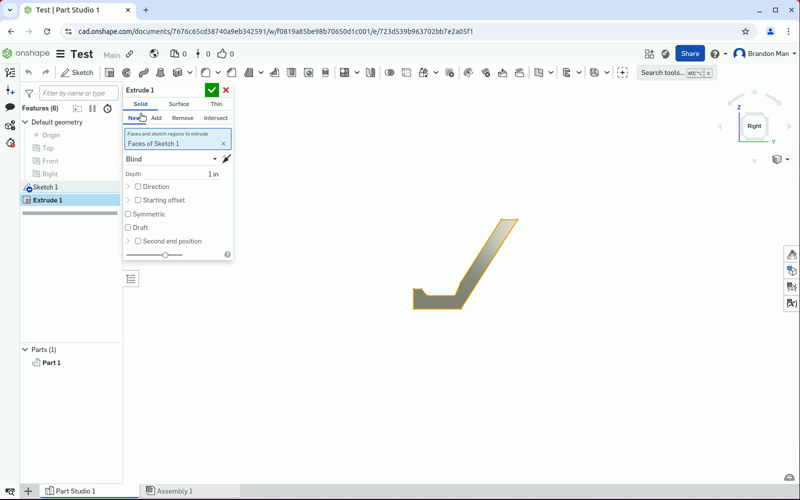
mouse_move(137, 120)
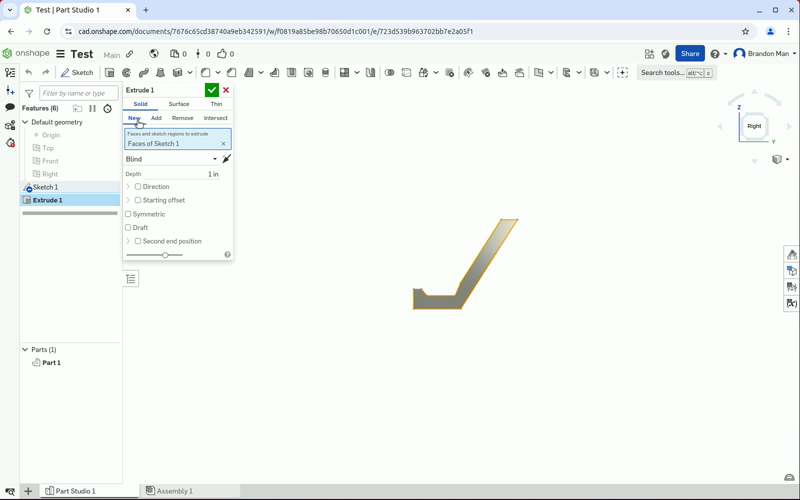
click(137, 120)
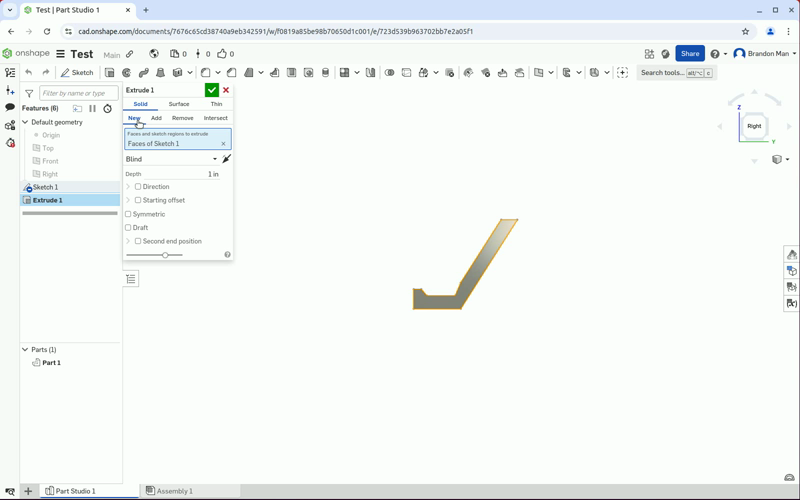
key(tab, 4)
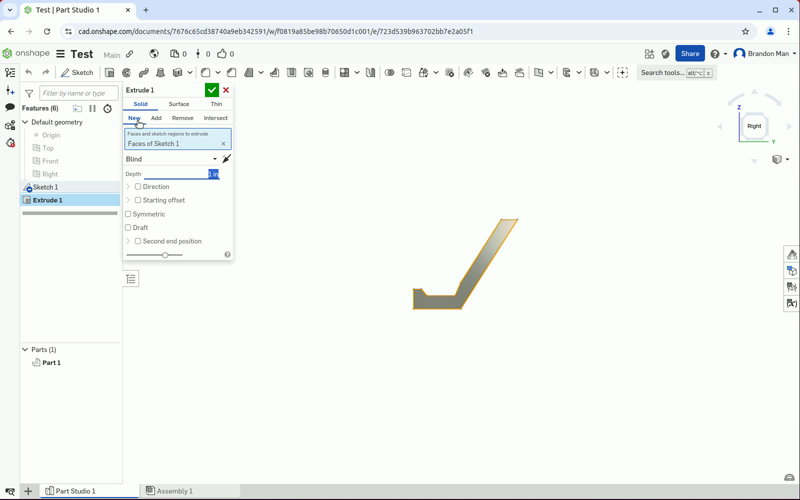
text(23.108)
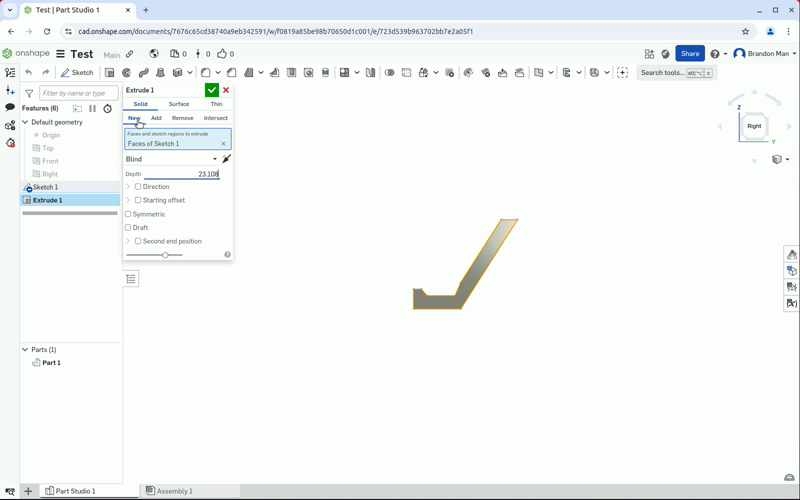
key(tab, 3)
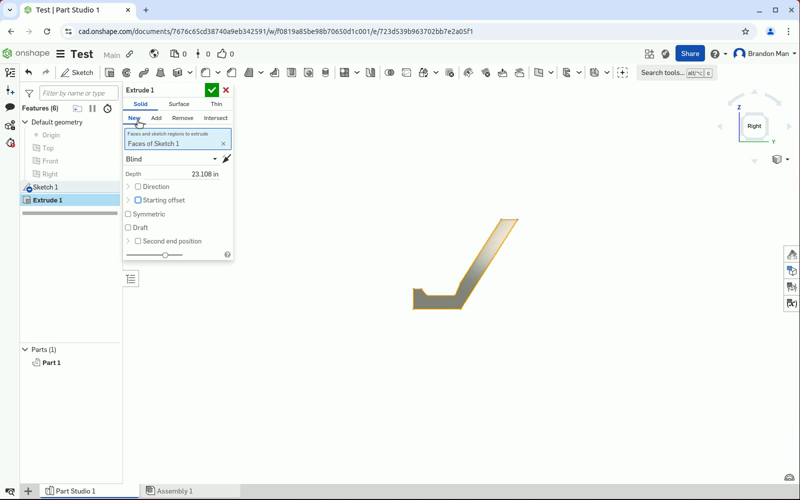
key(tab, 2)
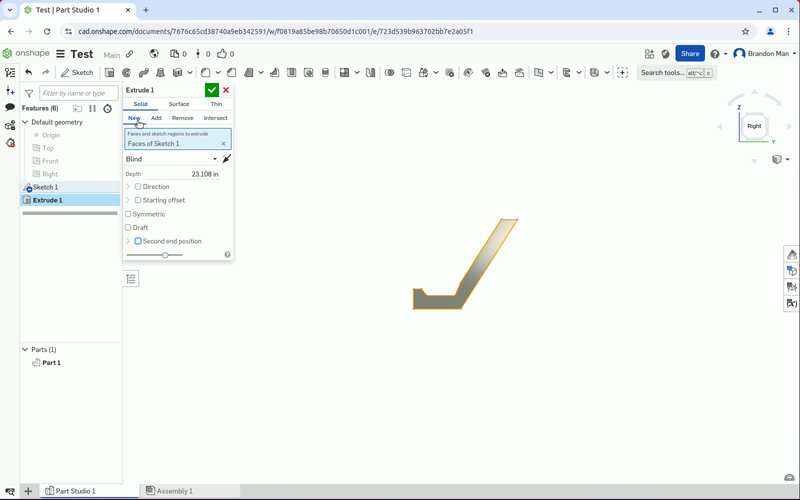
key(space)
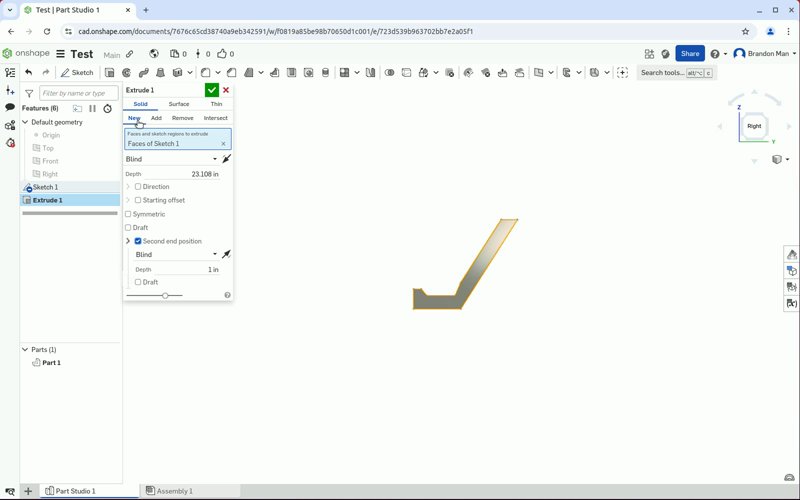
key(tab, 3)
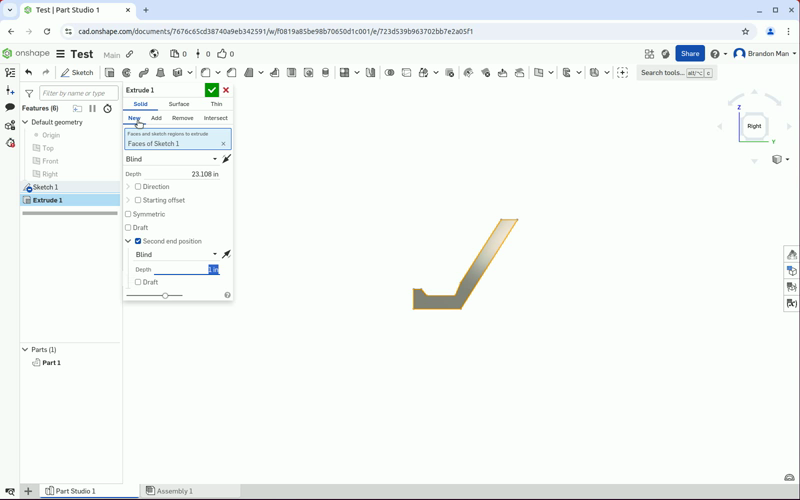
text(23.108)
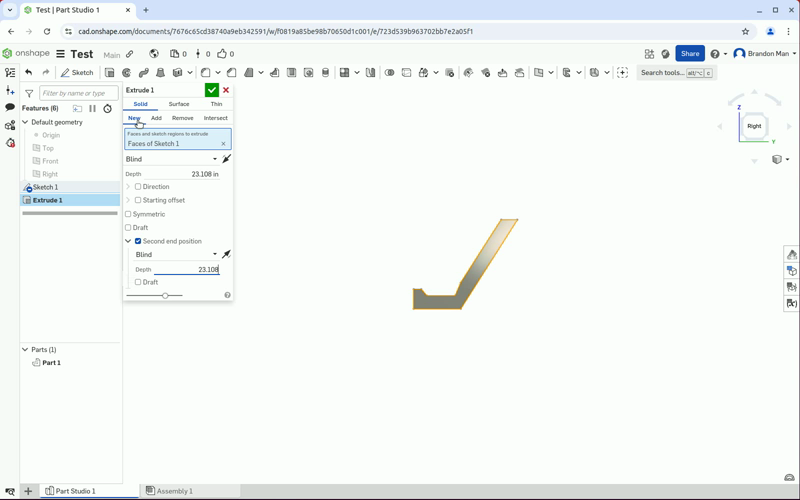
key(enter)
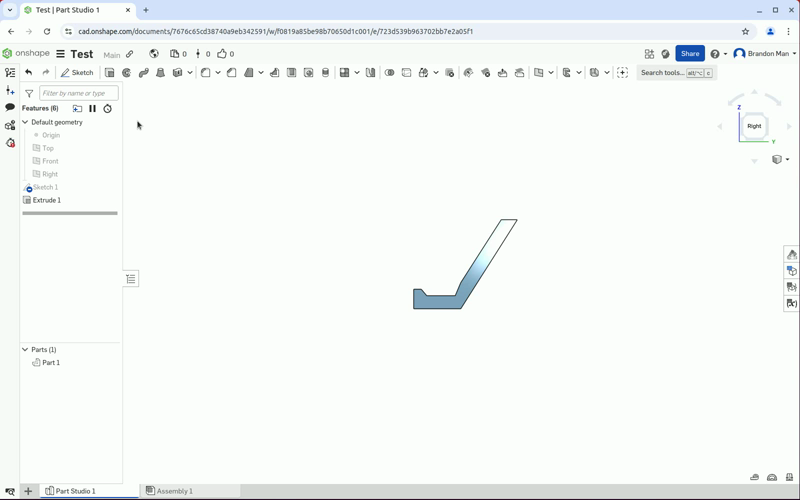
key(shift+h)
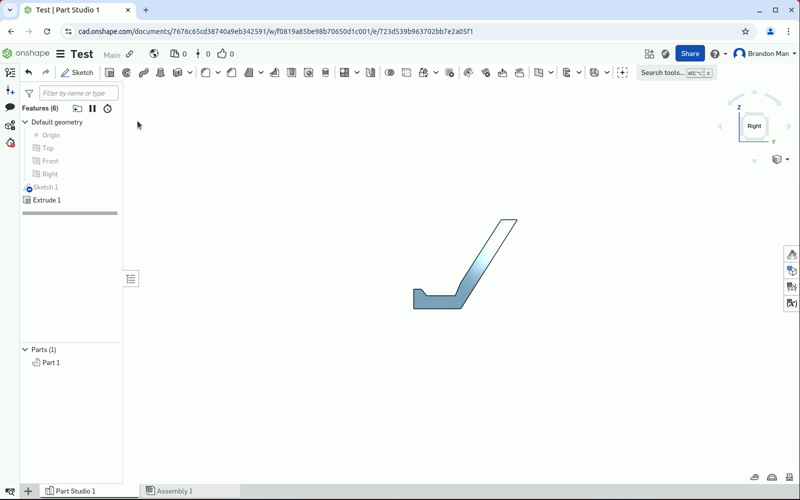
key(shift+h)
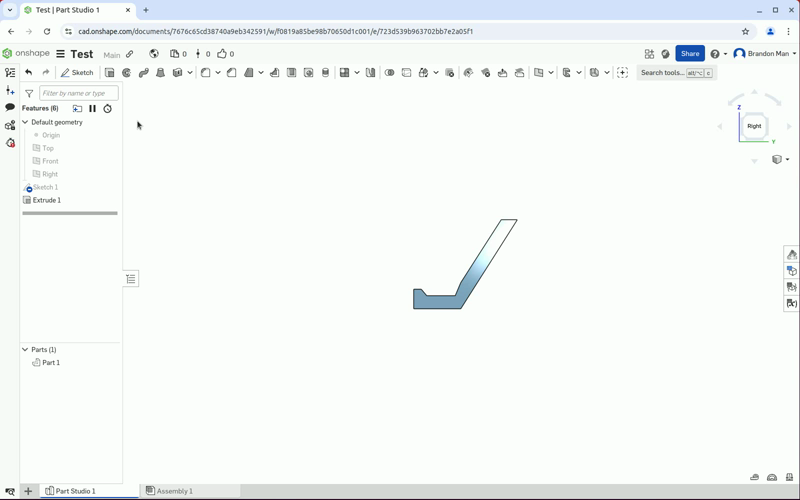
mouse_move(73, 189)
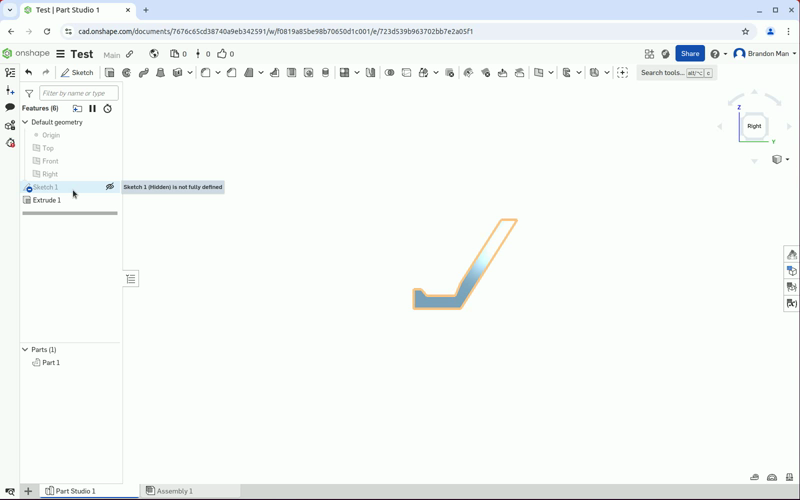
click(73, 189)
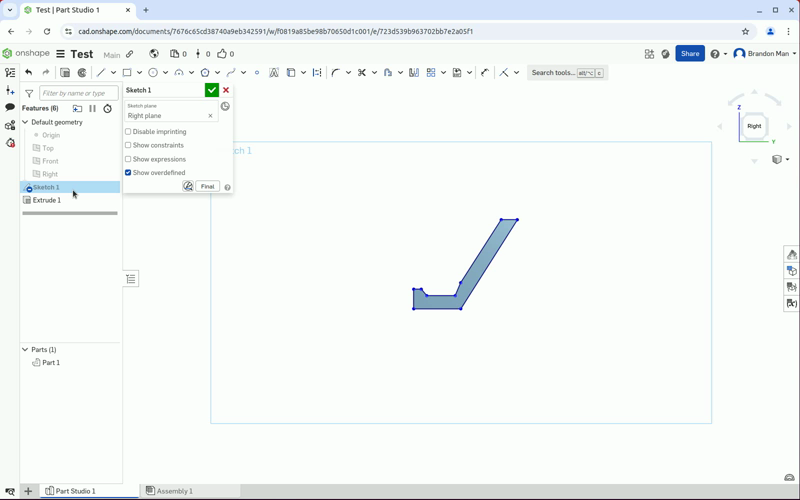
mouse_move(229, 92)
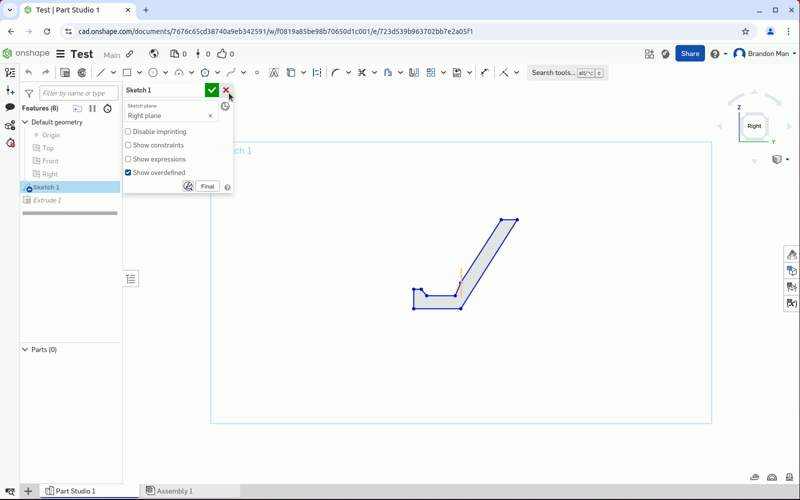
click(229, 92)
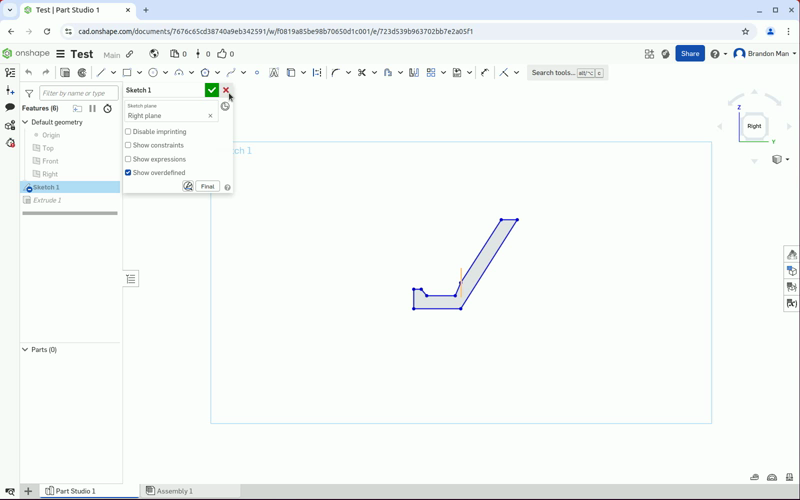
key(shift+s)
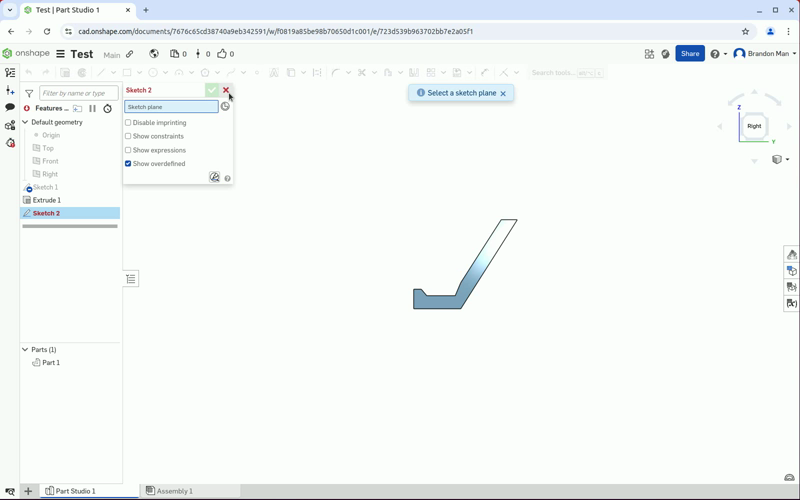
mouse_move(73, 176)
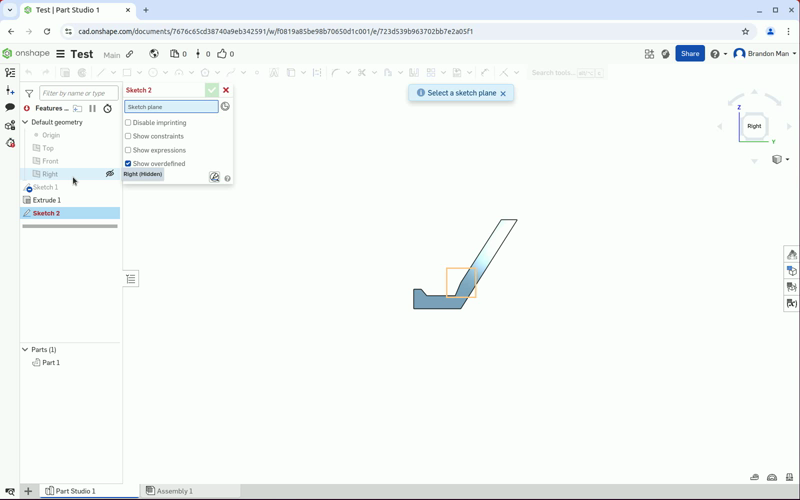
click(73, 176)
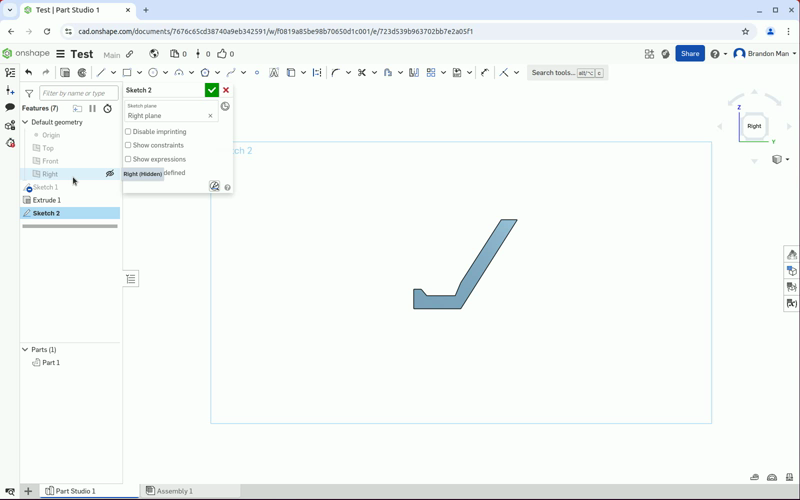
mouse_move(73, 352)
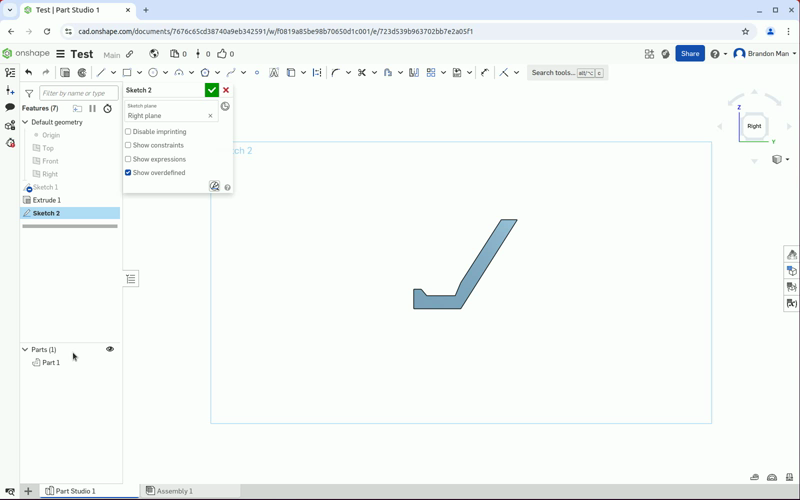
key(y)
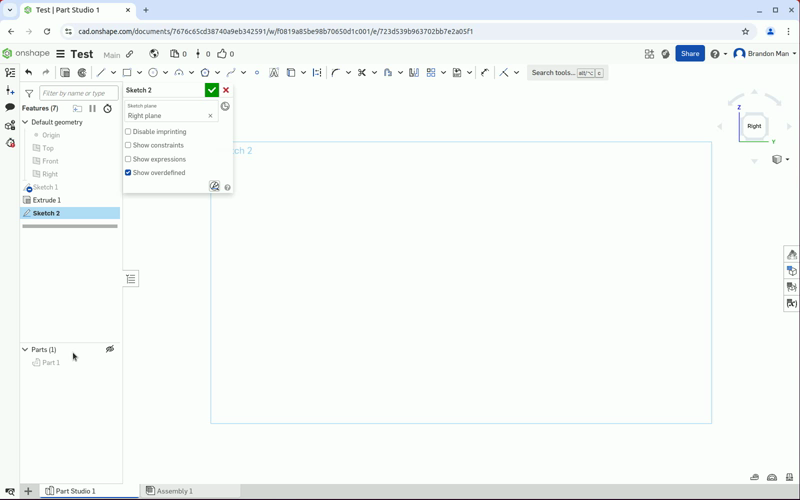
key(l)
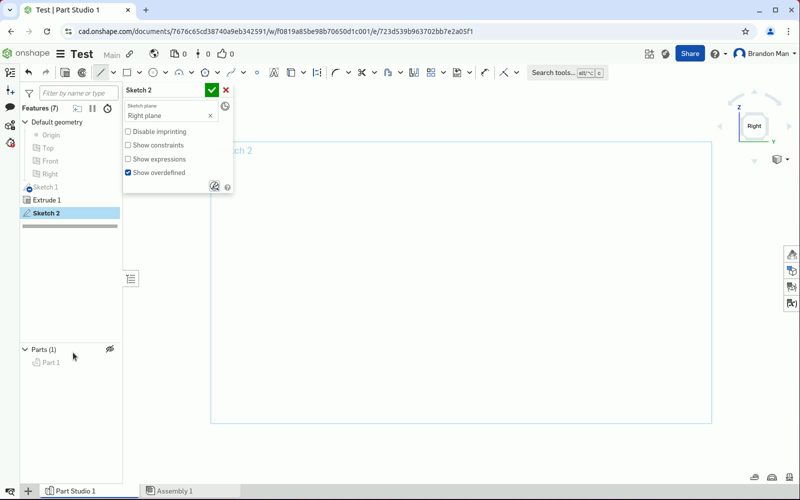
key_down(shift)
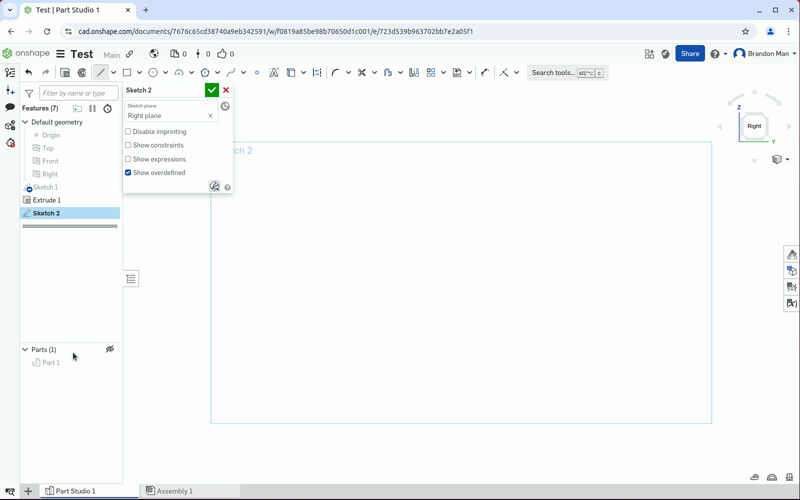
mouse_move(485, 262)
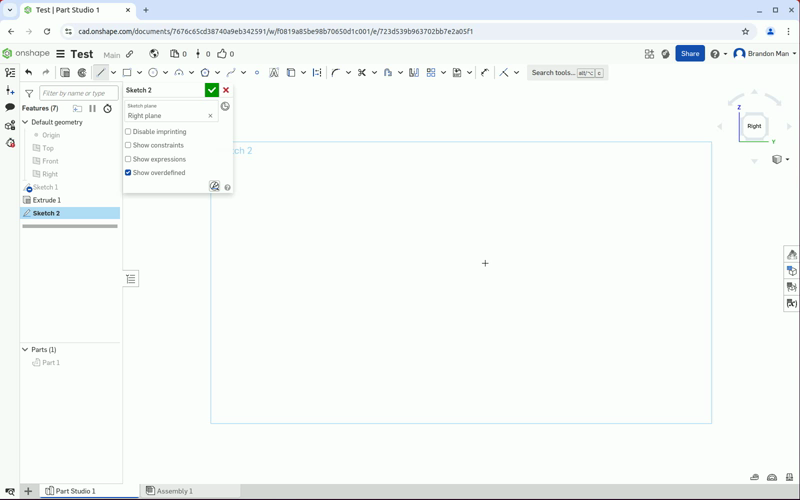
click(485, 262)
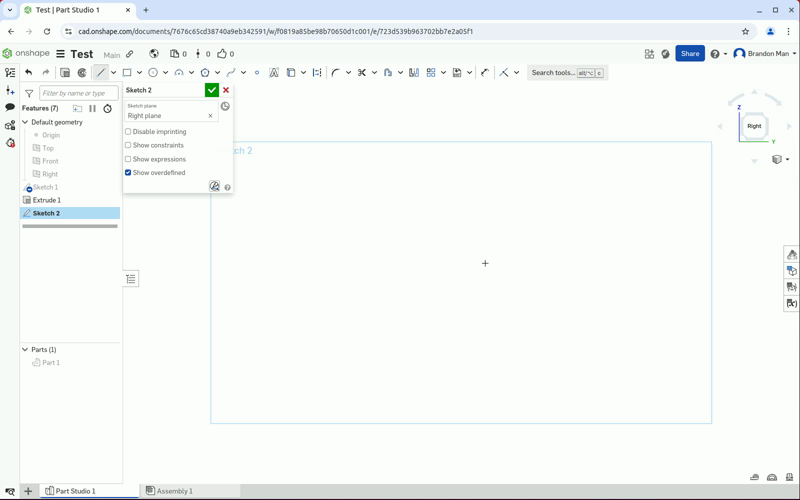
key_up(shift)
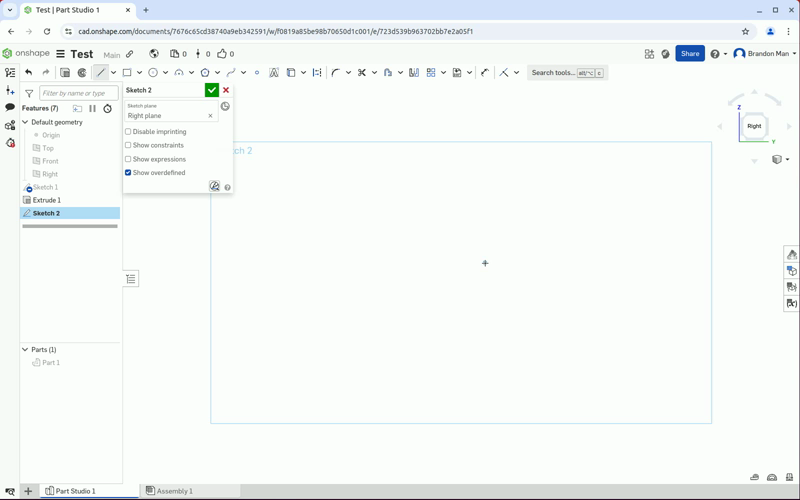
key_down(shift)
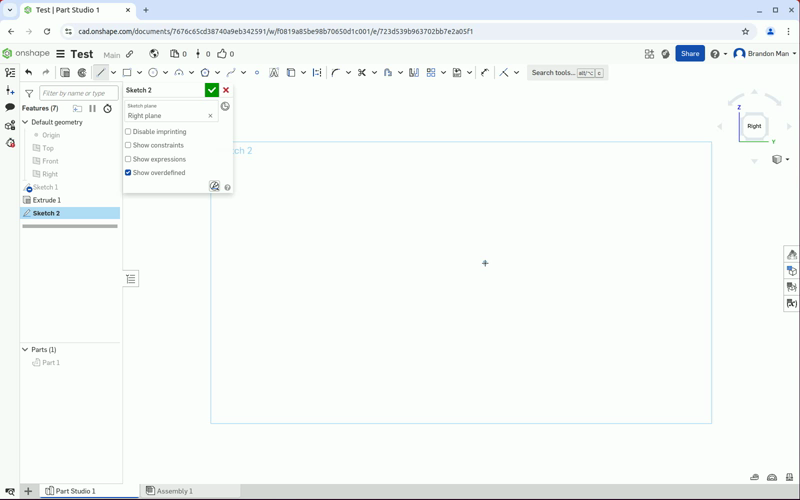
mouse_move(515, 262)
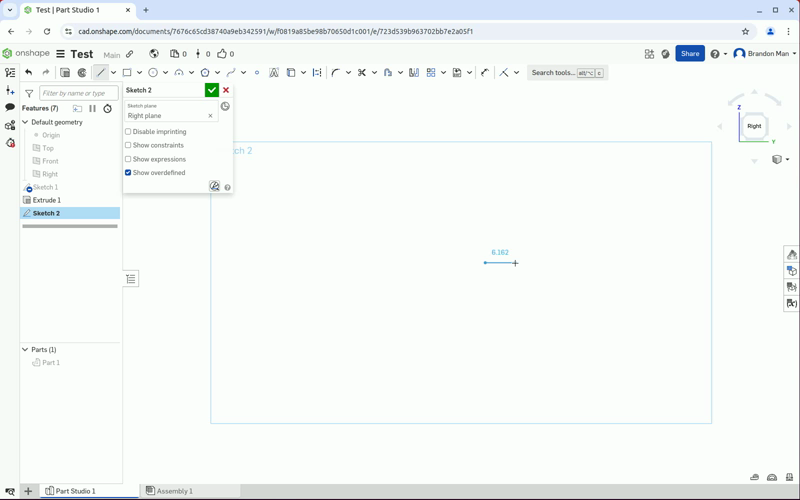
mouse_move(515, 311)
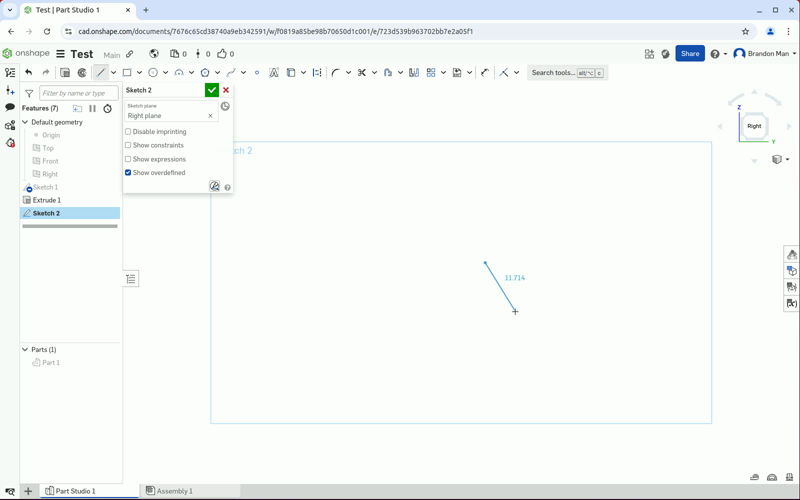
click(515, 311)
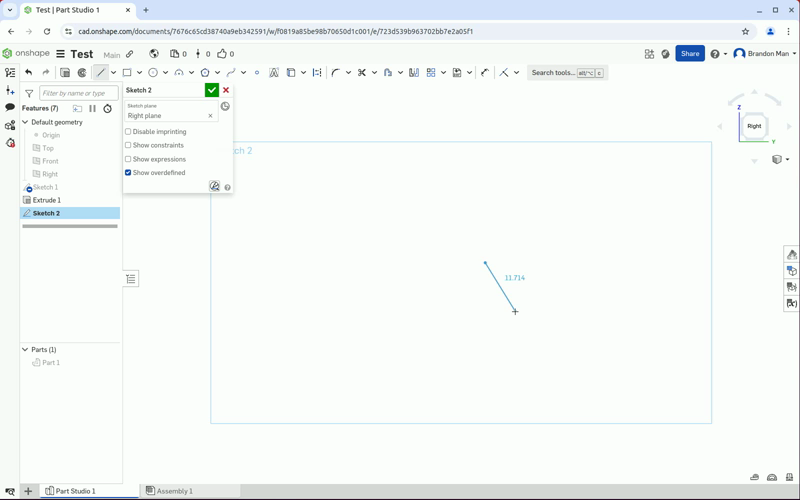
key_up(shift)
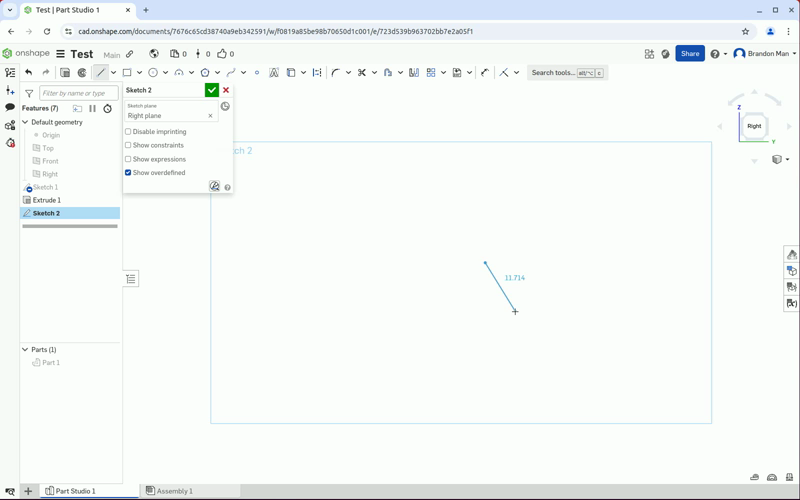
key_down(shift)
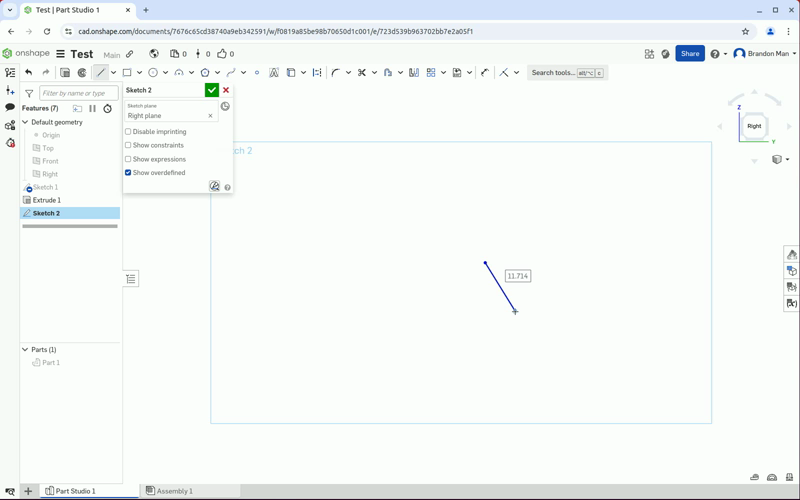
mouse_move(545, 311)
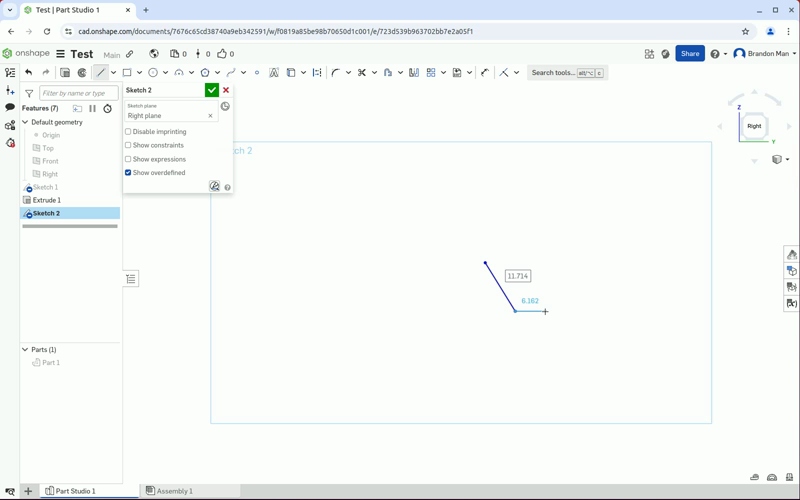
mouse_move(536, 311)
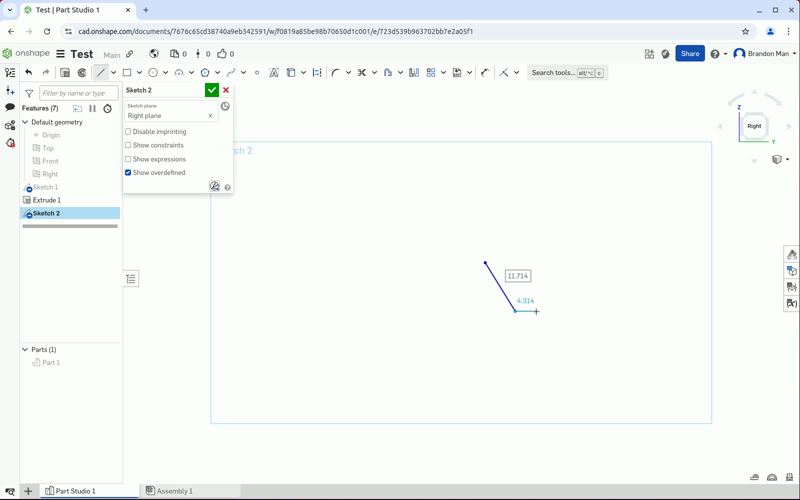
click(536, 311)
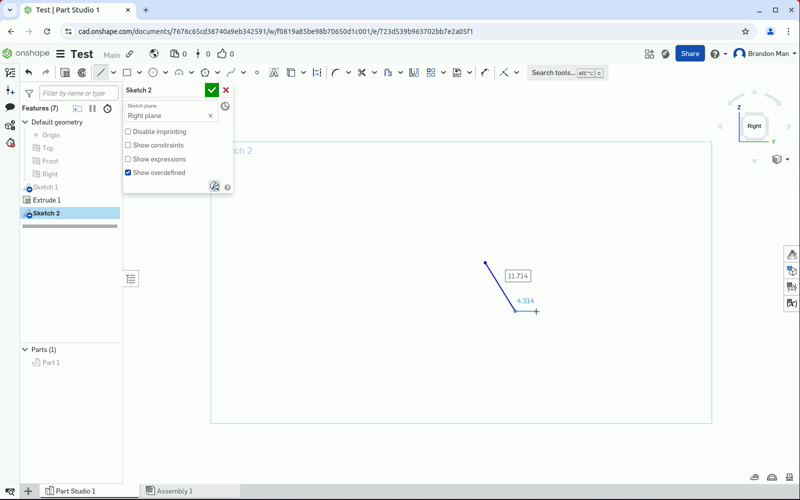
key_up(shift)
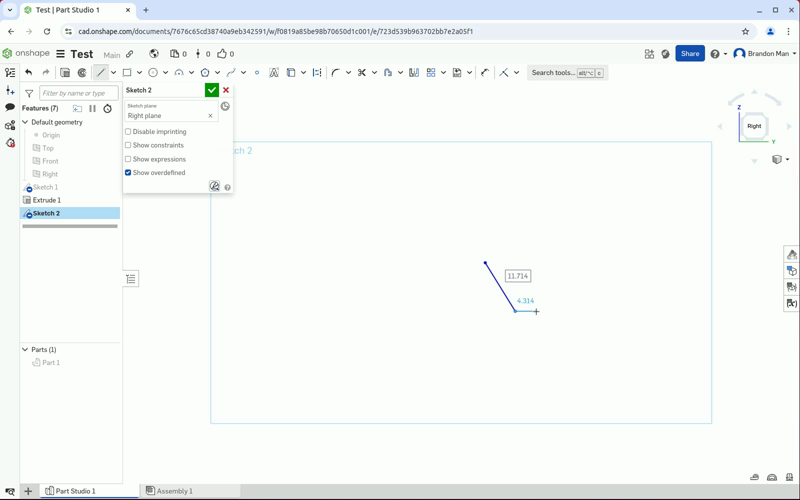
key_down(shift)
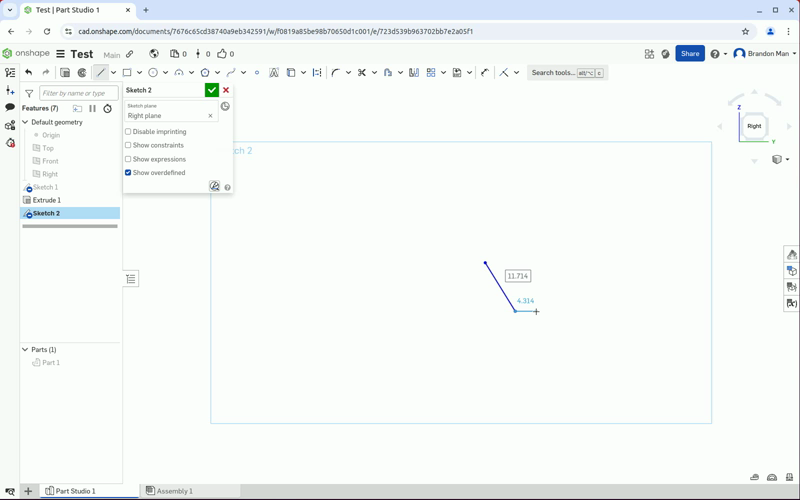
mouse_move(497, 247)
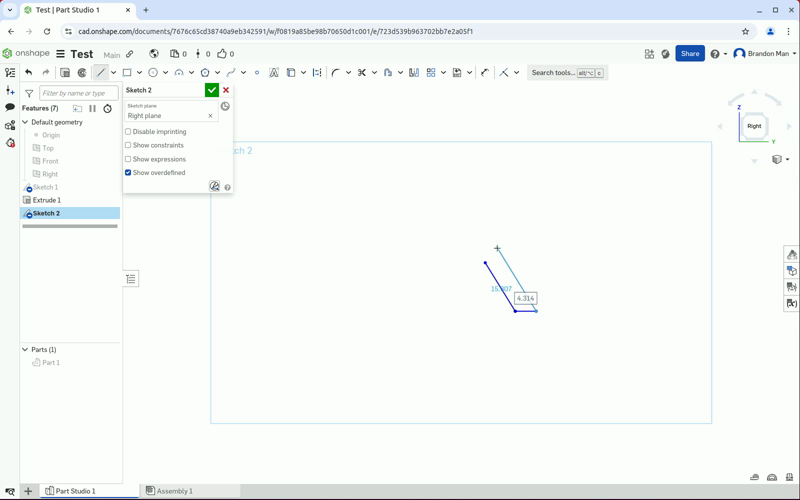
click(497, 247)
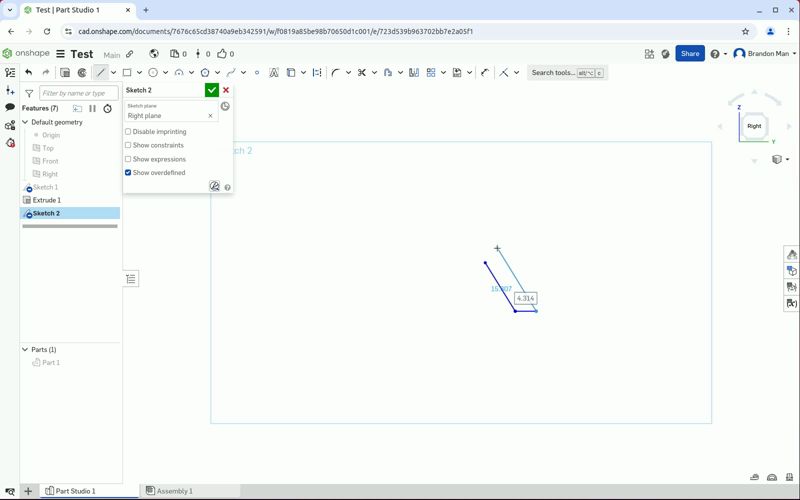
key_up(shift)
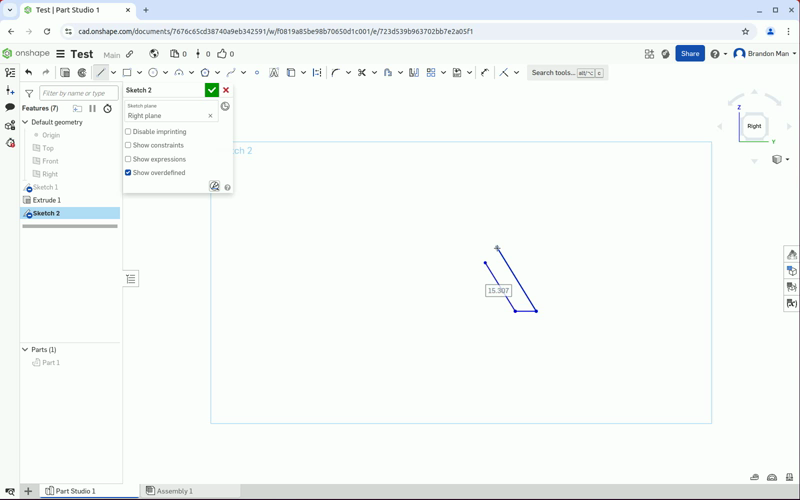
mouse_move(527, 247)
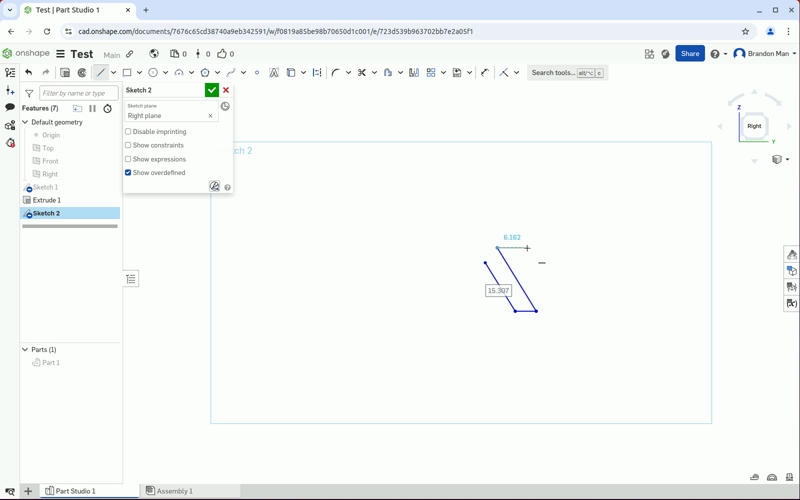
key_down(shift)
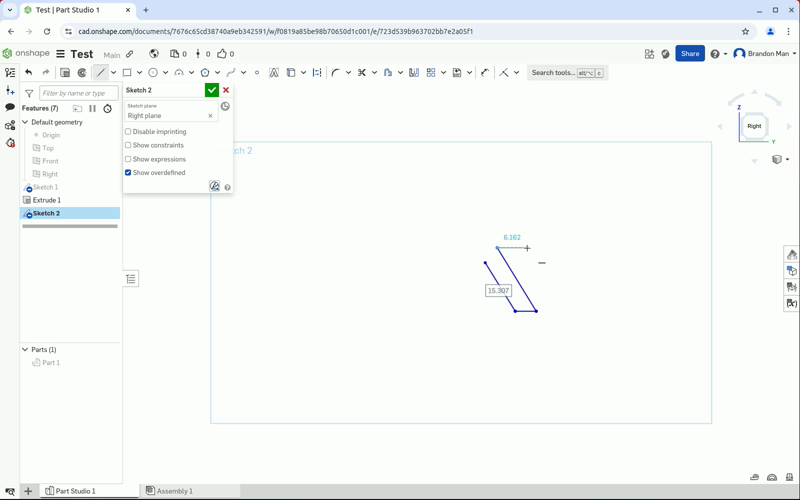
mouse_move(485, 262)
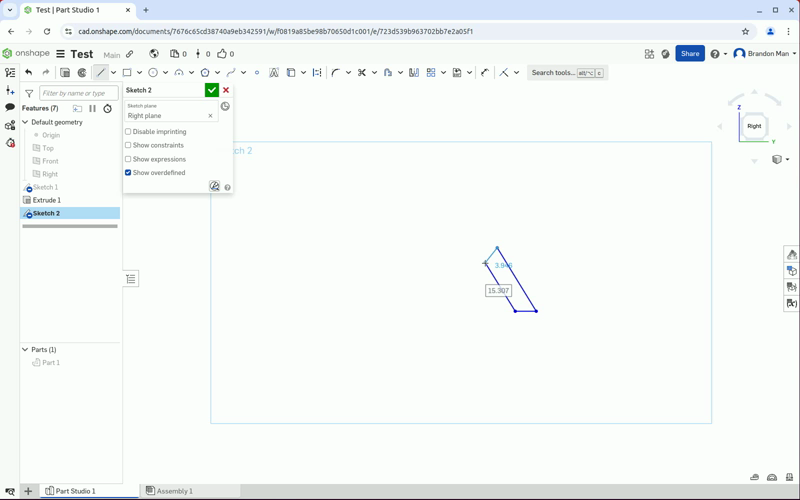
key_up(shift)
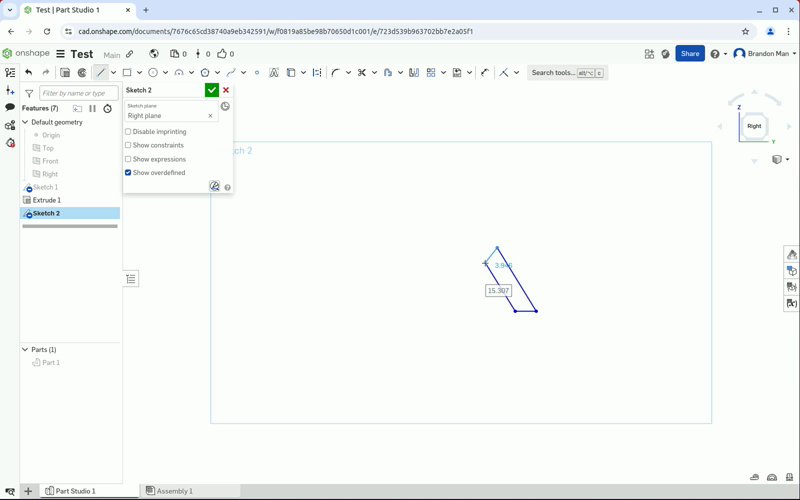
click(485, 262)
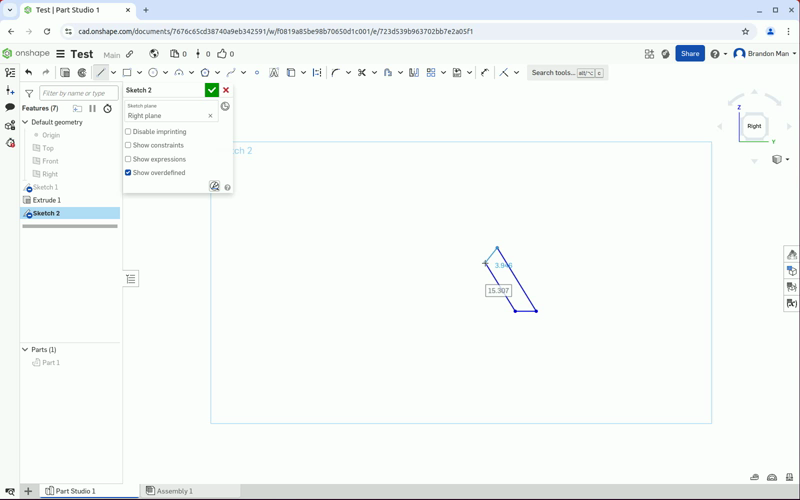
key(esc)
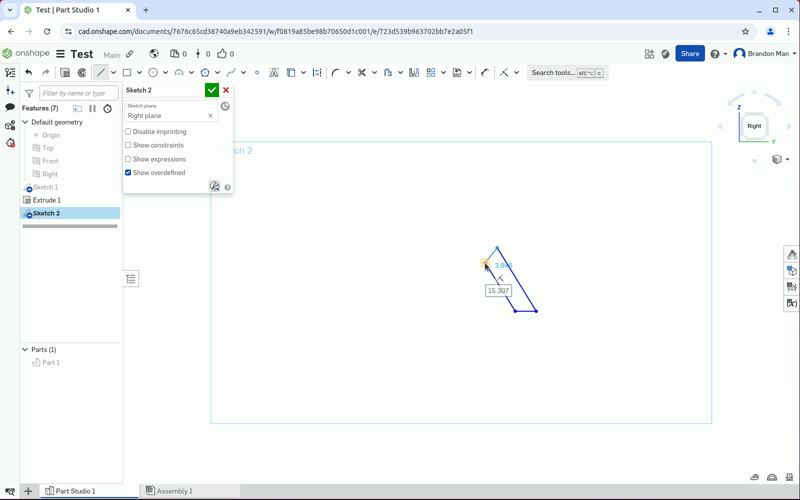
mouse_move(515, 303)
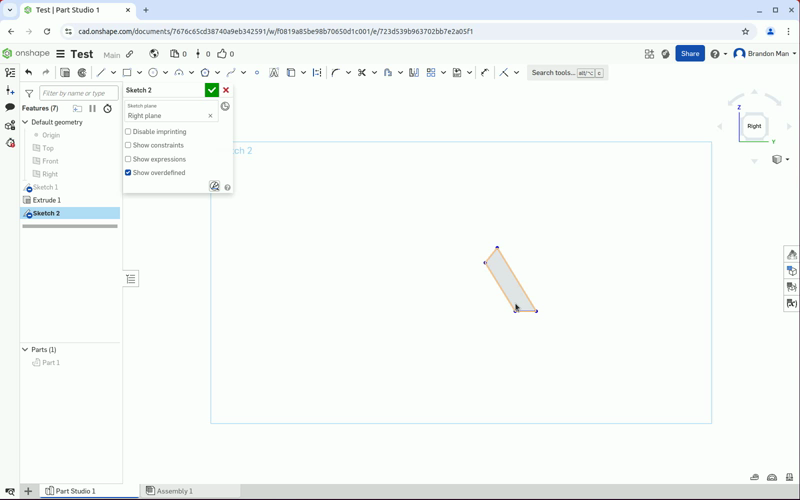
scroll(6)
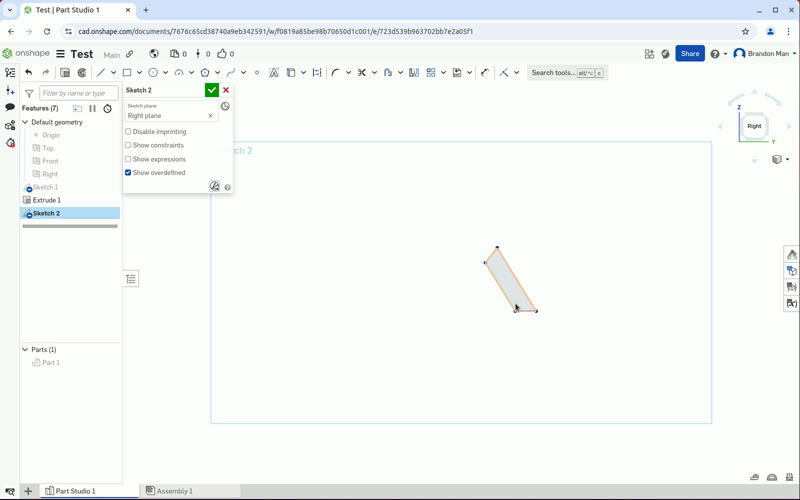
scroll(6)
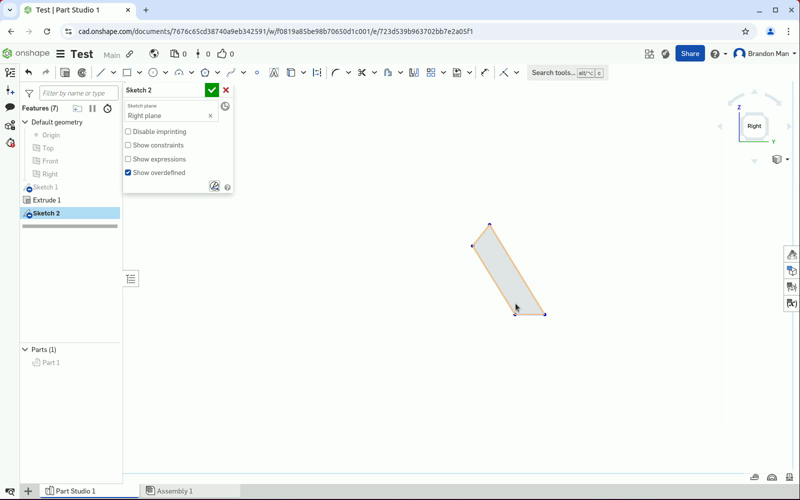
scroll(6)
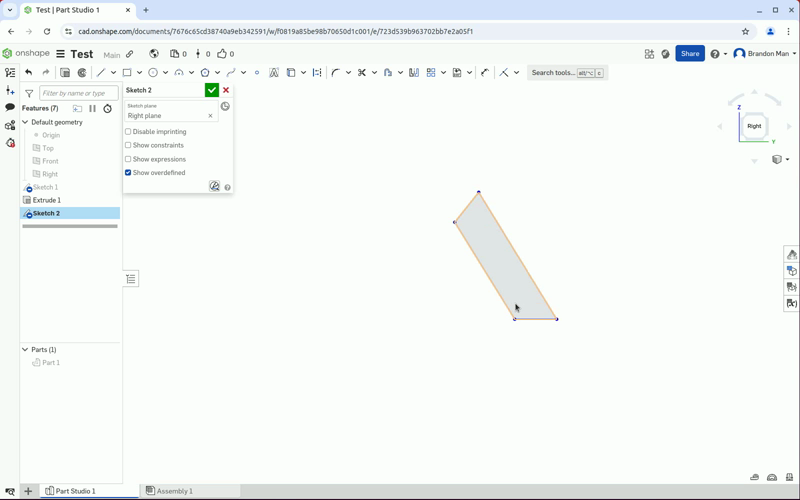
scroll(6)
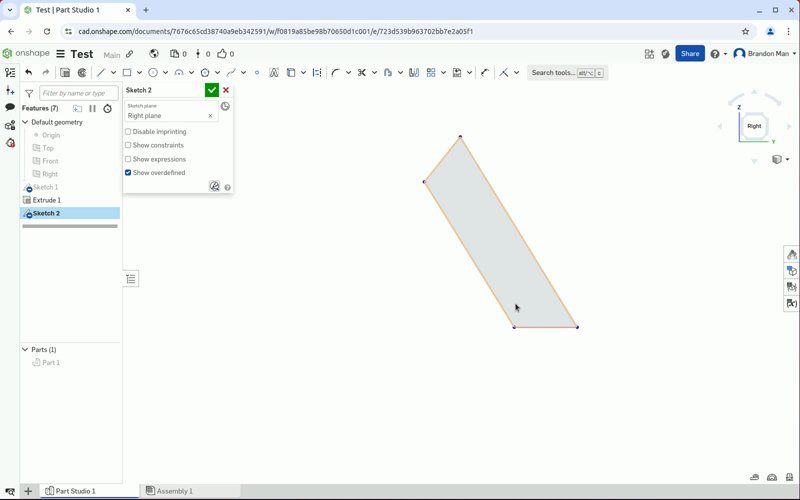
scroll(6)
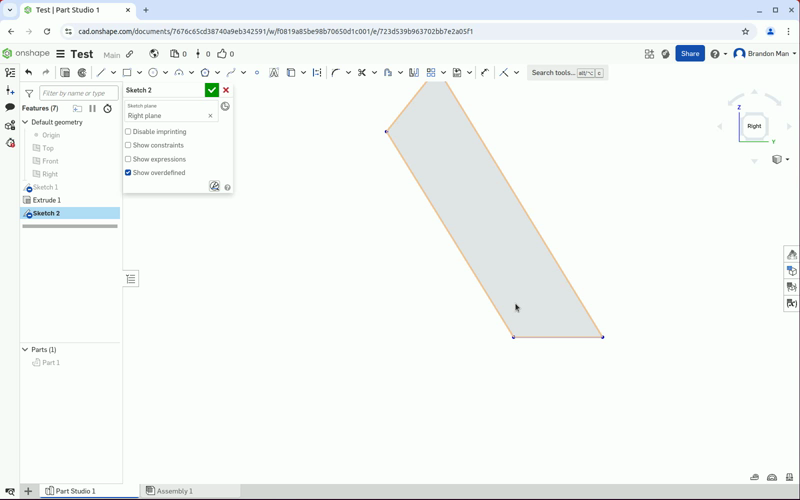
scroll(6)
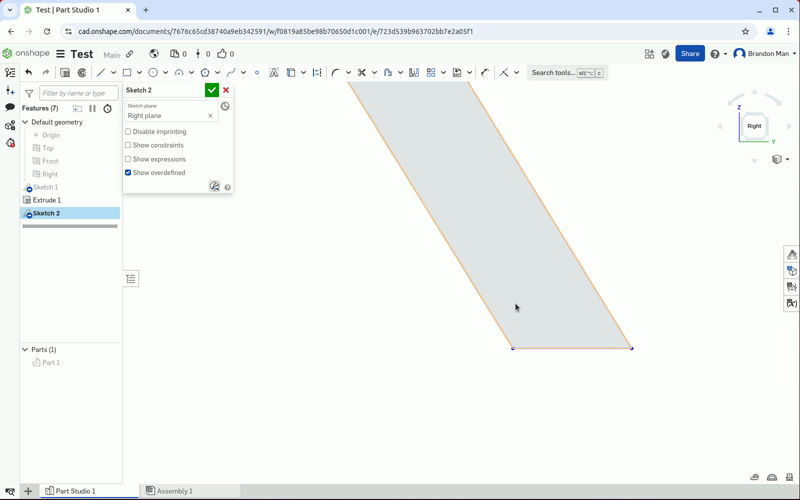
scroll(6)
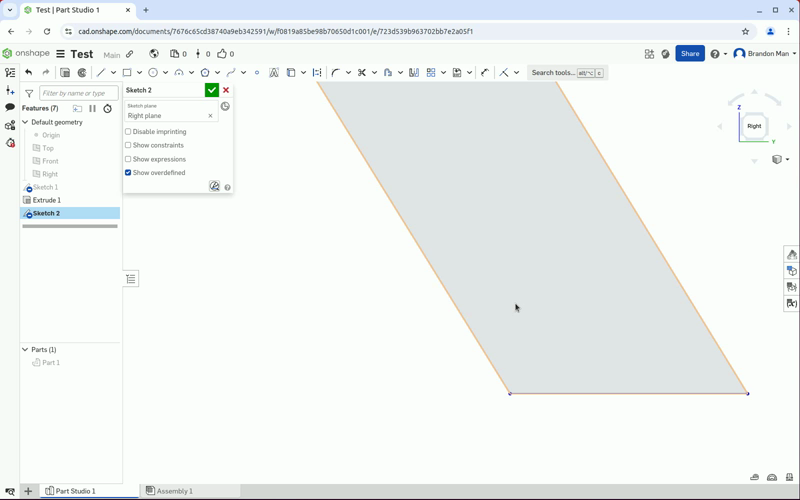
click(515, 303)
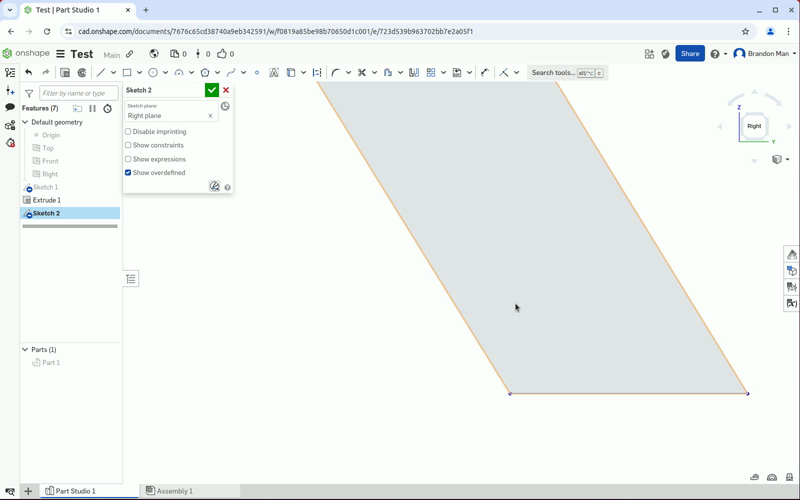
scroll(-6)
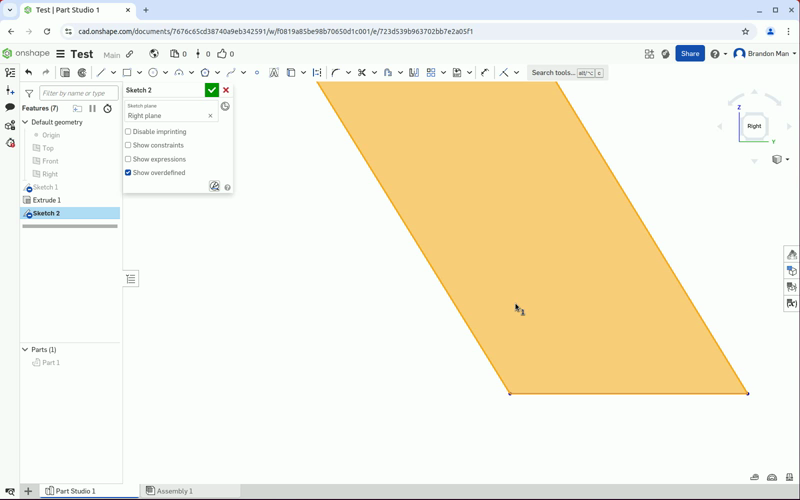
scroll(-6)
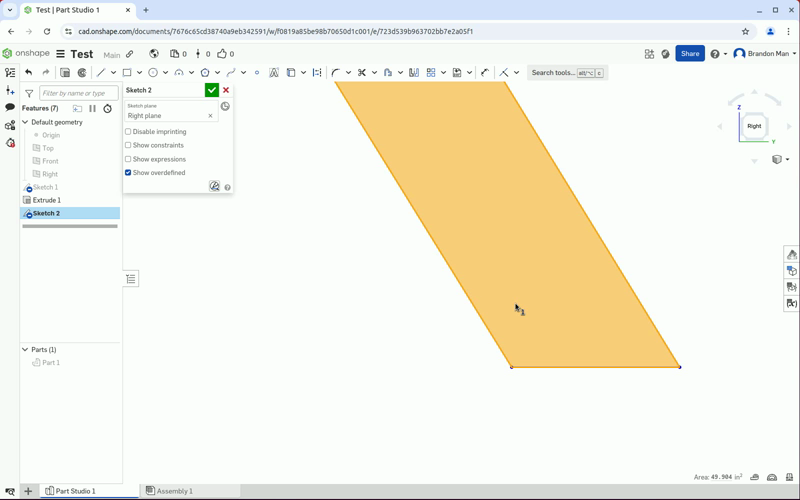
scroll(-6)
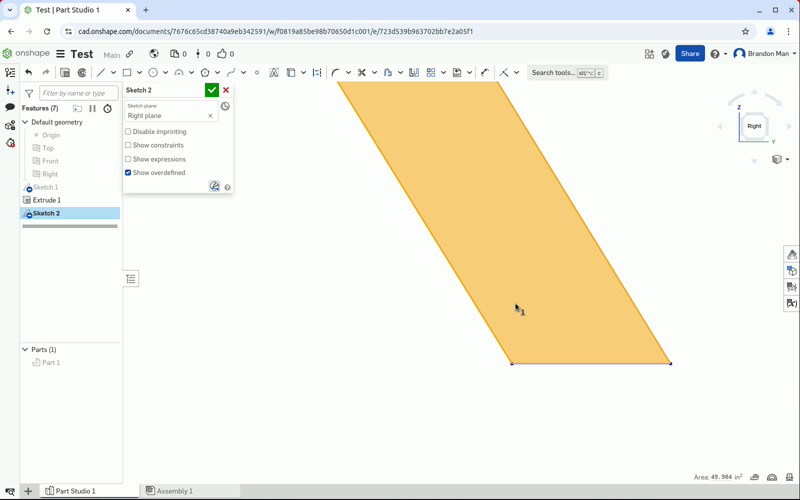
scroll(-6)
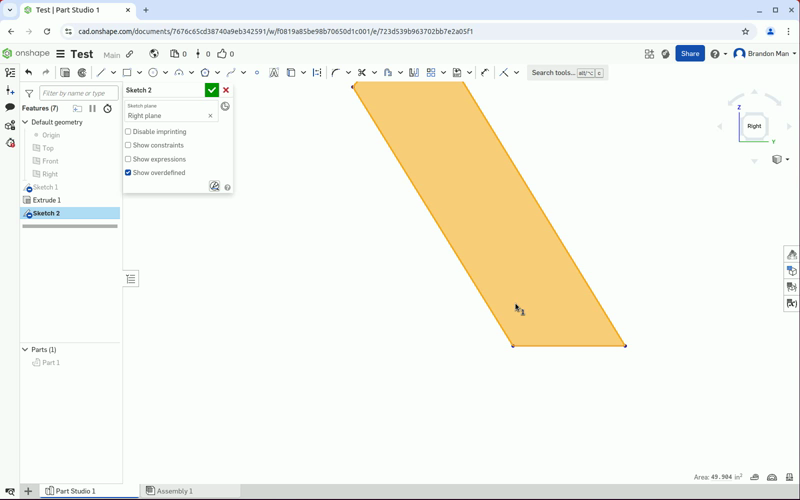
scroll(-6)
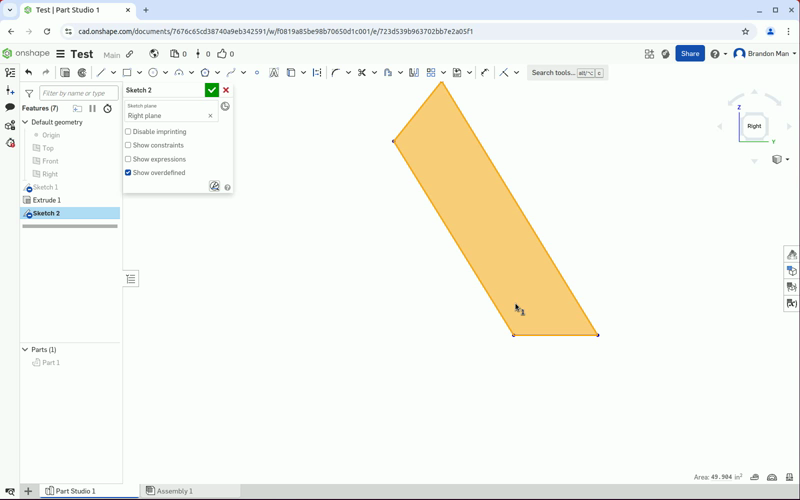
scroll(-6)
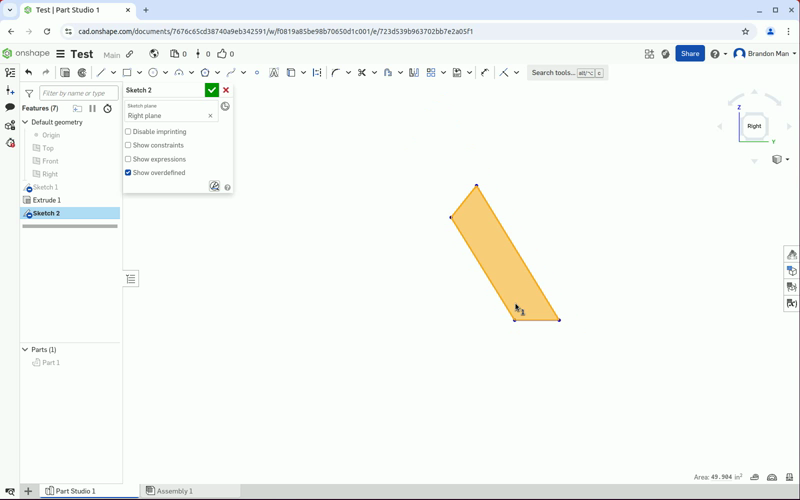
scroll(-6)
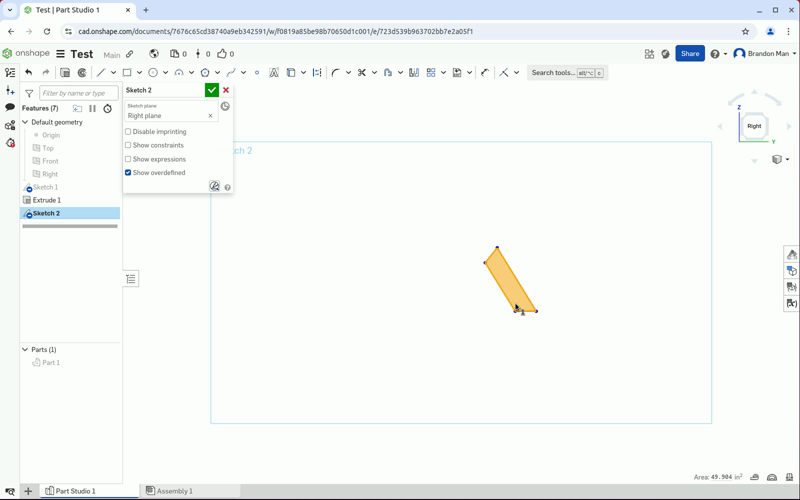
mouse_move(73, 352)
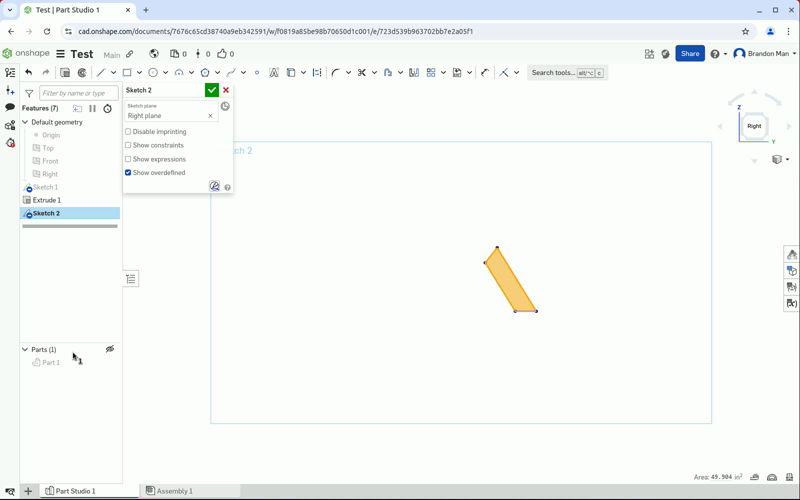
key(shift+y)
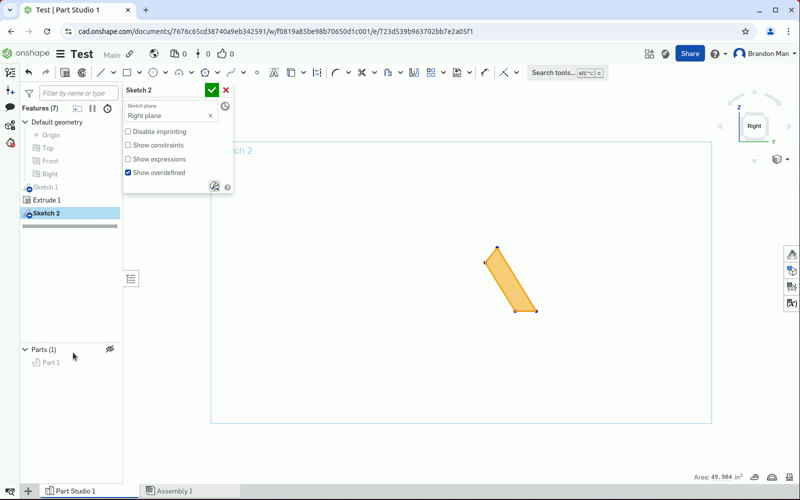
key(shift+e)
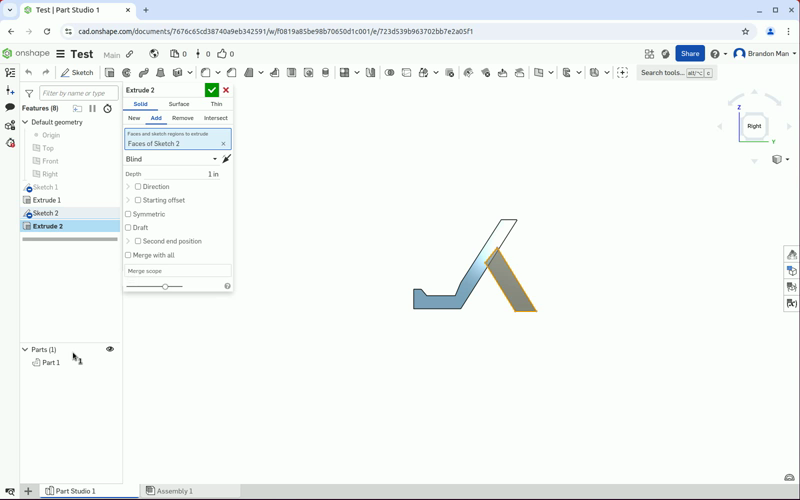
mouse_move(143, 106)
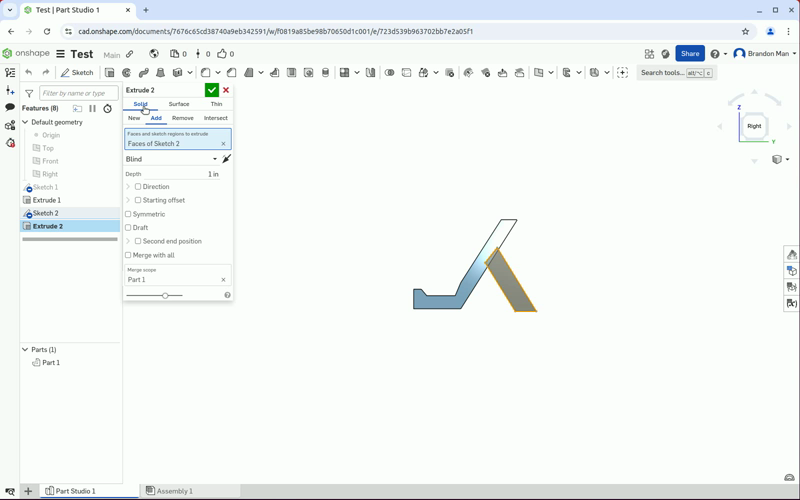
click(143, 106)
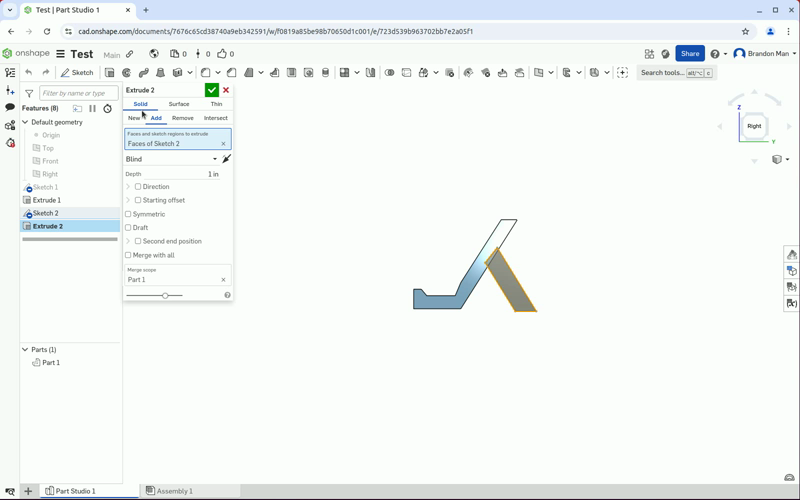
mouse_move(137, 120)
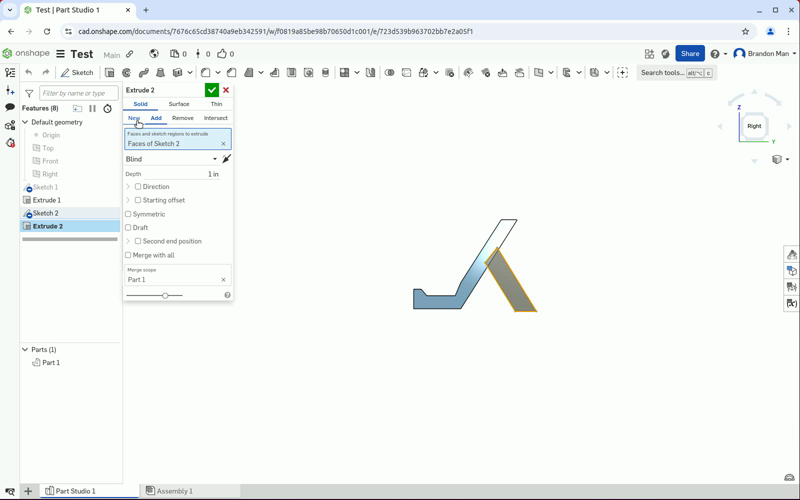
click(137, 120)
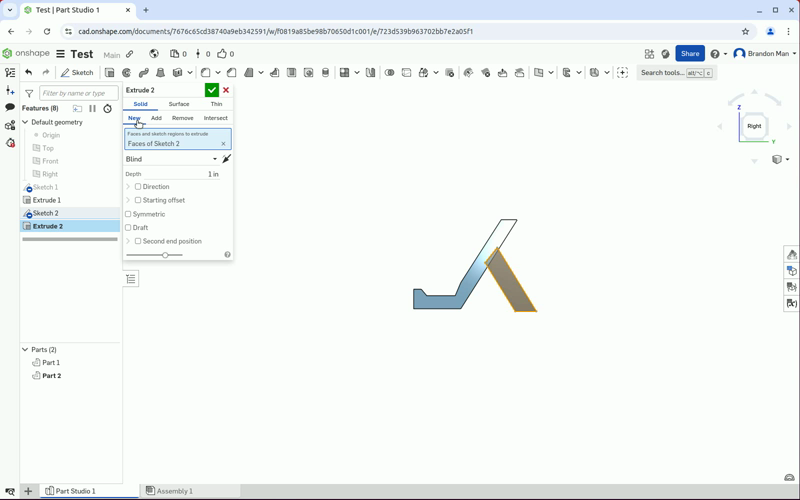
key(tab, 4)
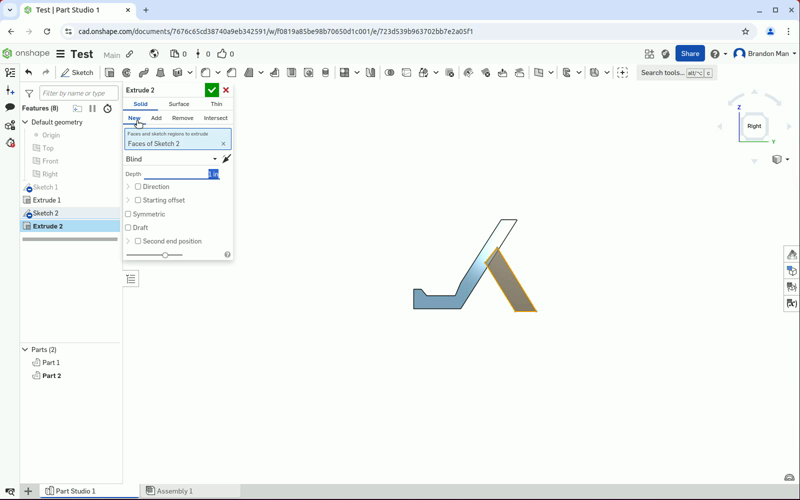
text(3.851)
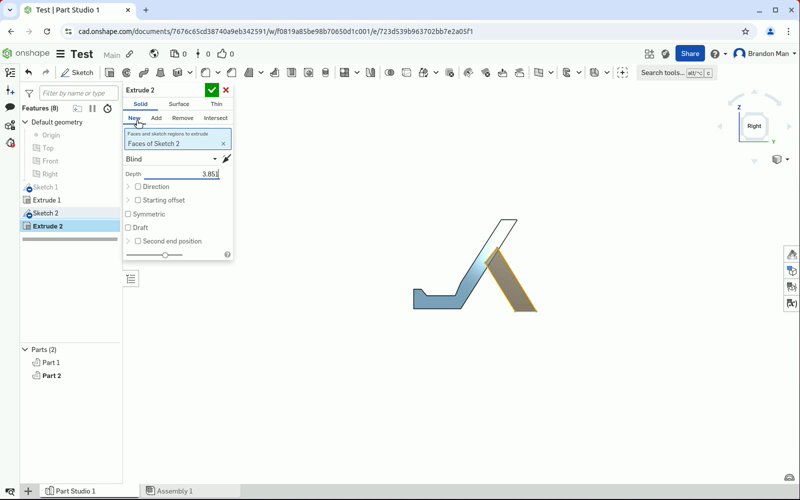
key(tab, 3)
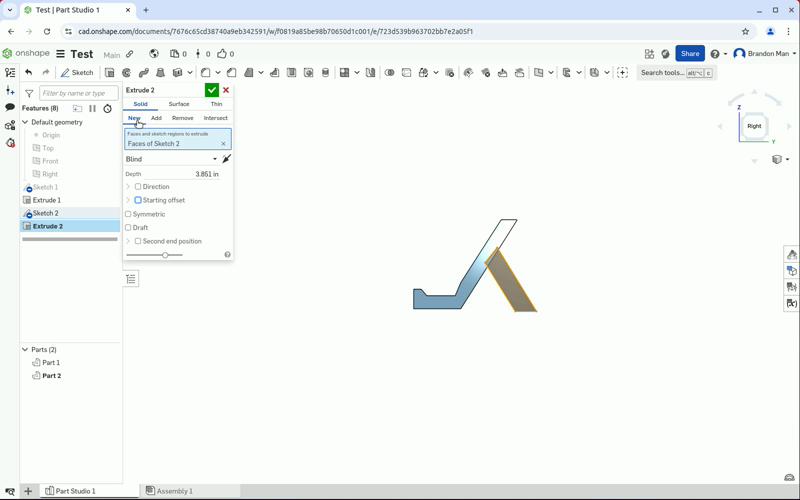
key(tab, 2)
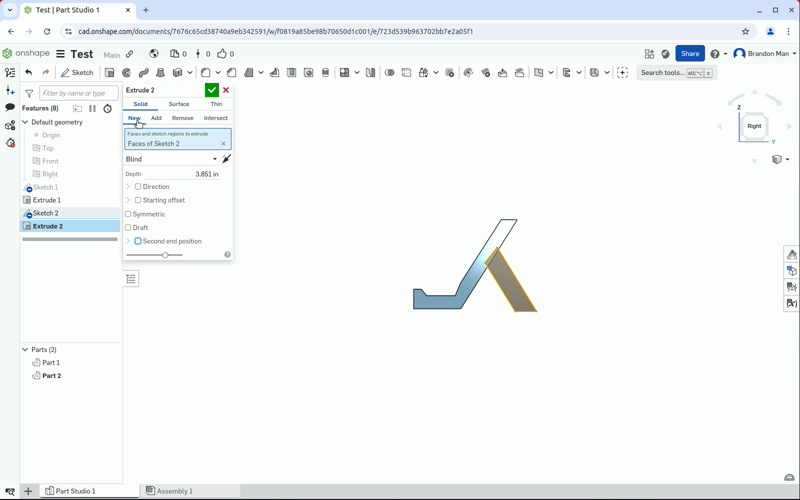
key(space)
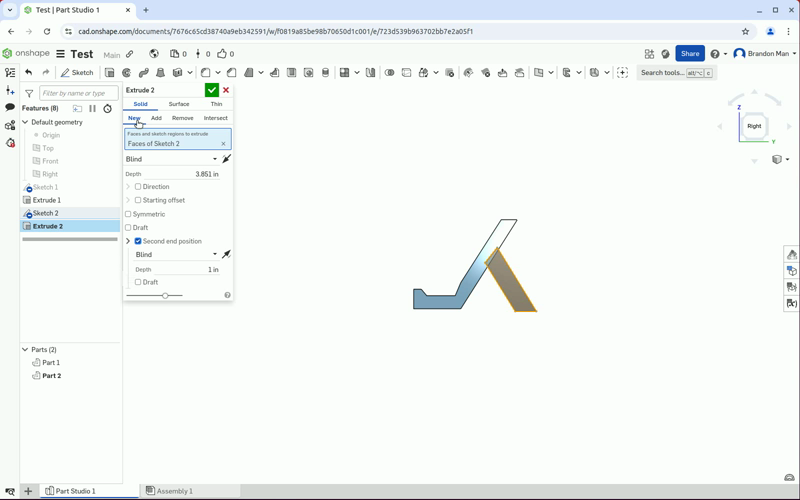
key(tab, 3)
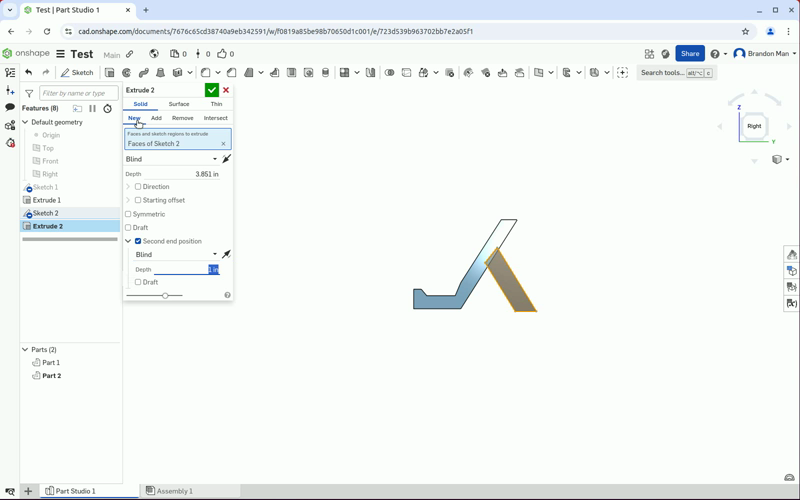
text(3.851)
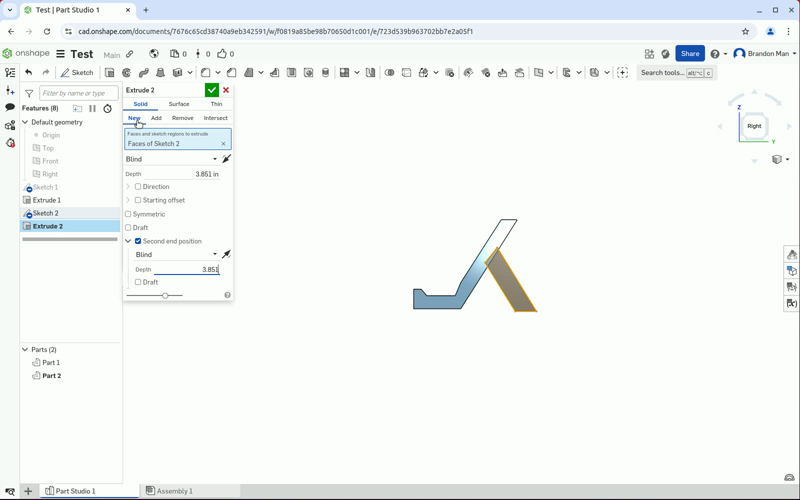
key(enter)
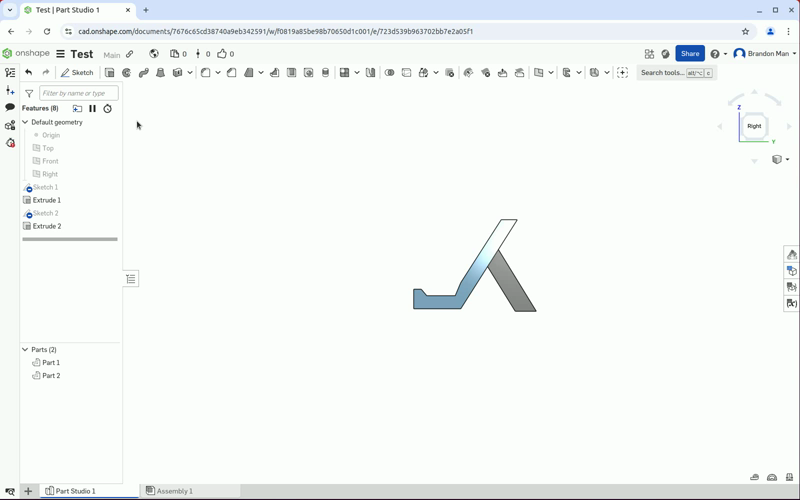
key(shift+h)
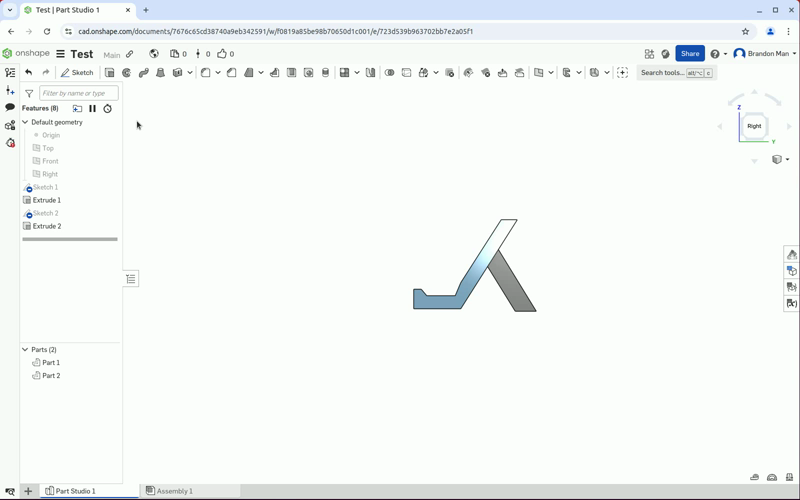
key(shift+h)
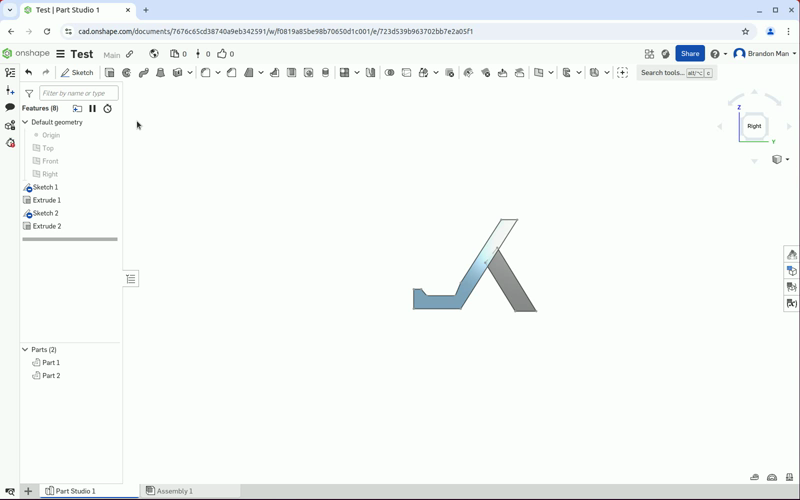
key(shift+7)
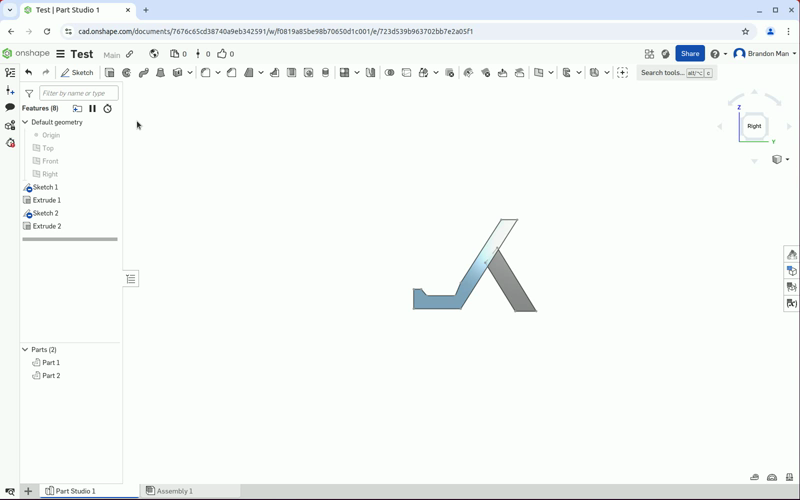
key(right, 2)
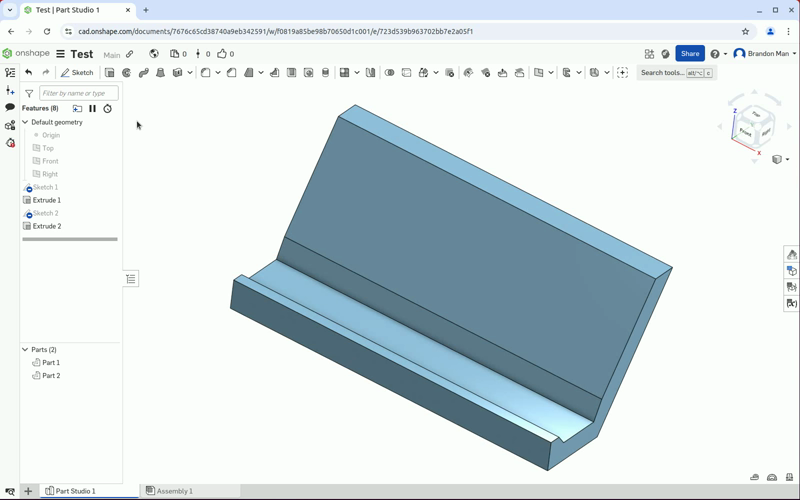
key(down, 2)
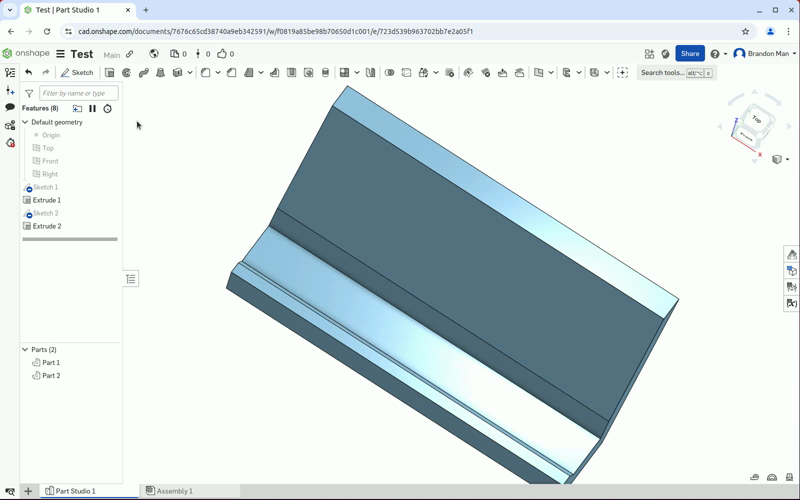
key(up, 2)
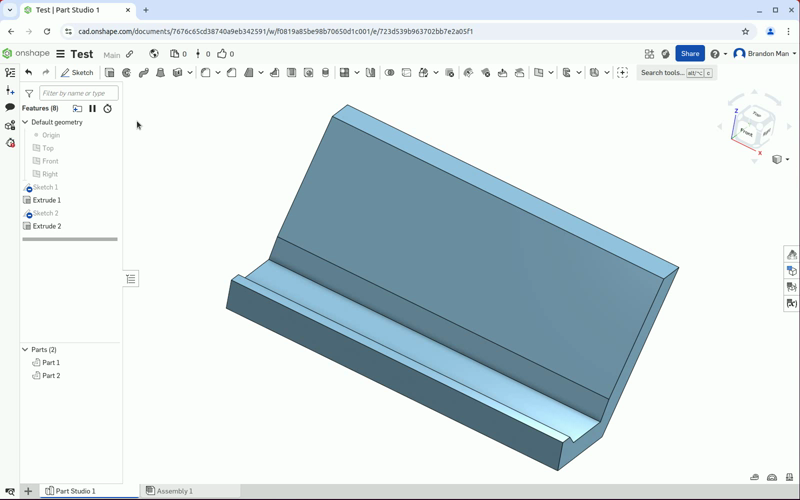
key(left, 2)
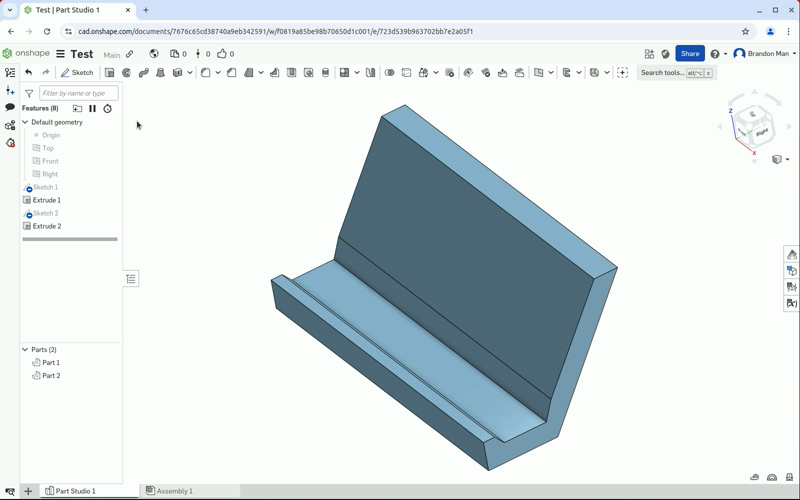
mouse_move(73, 189)
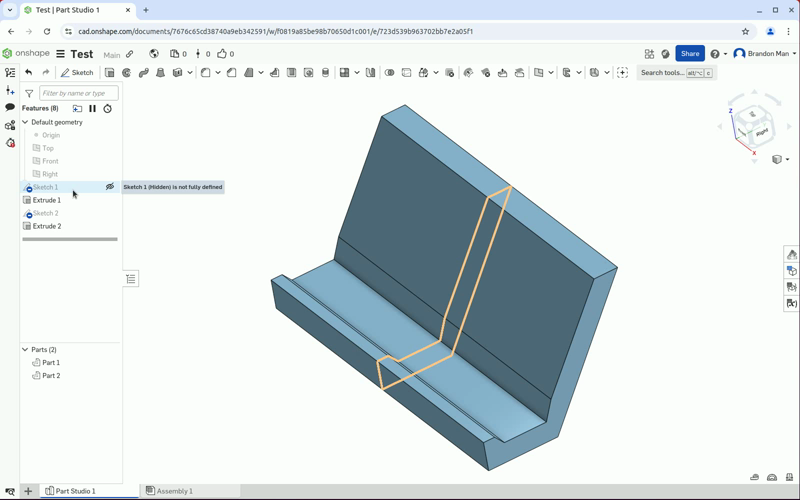
click(73, 189)